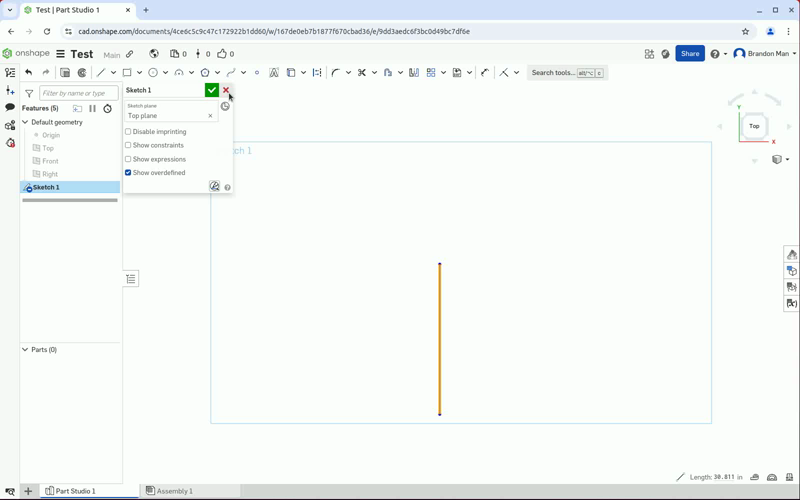
key(shift+h)
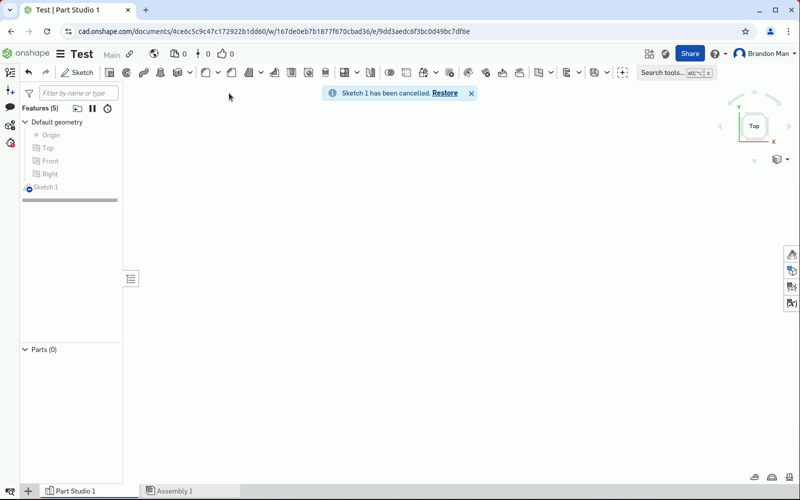
mouse_move(73, 352)
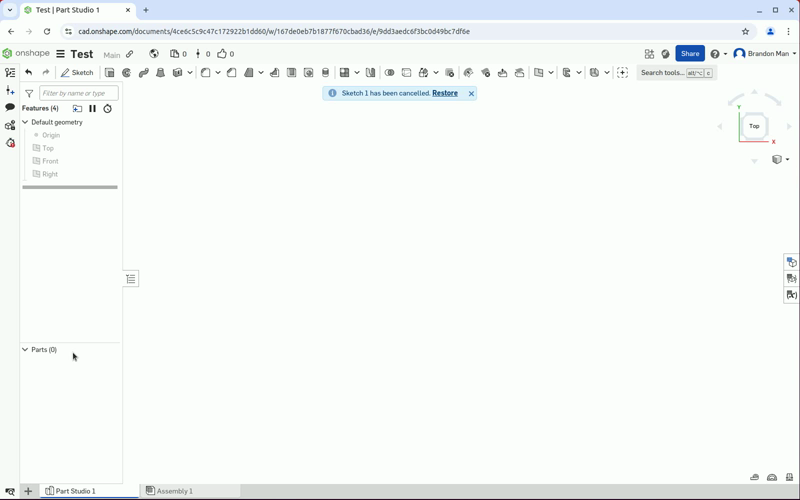
key(y)
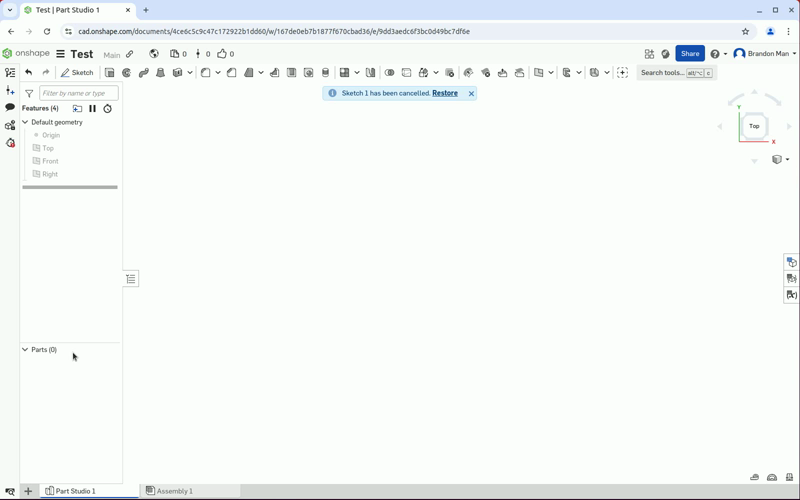
key(shift+p)
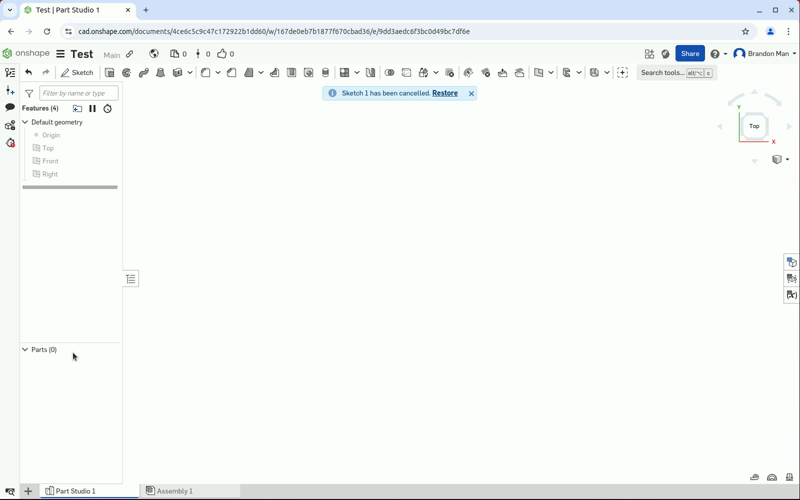
key(space)
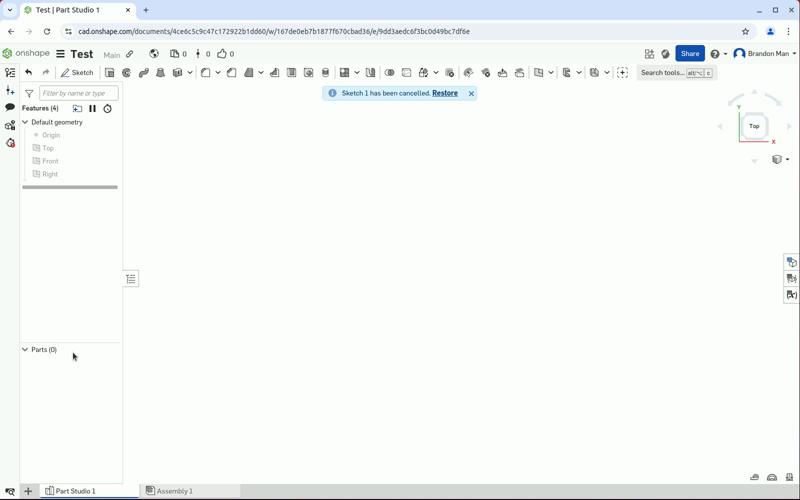
key_down(shift)
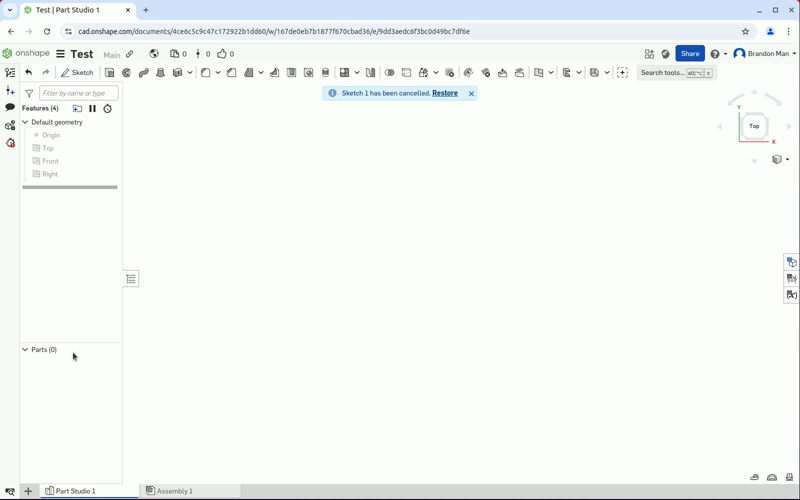
key(up)
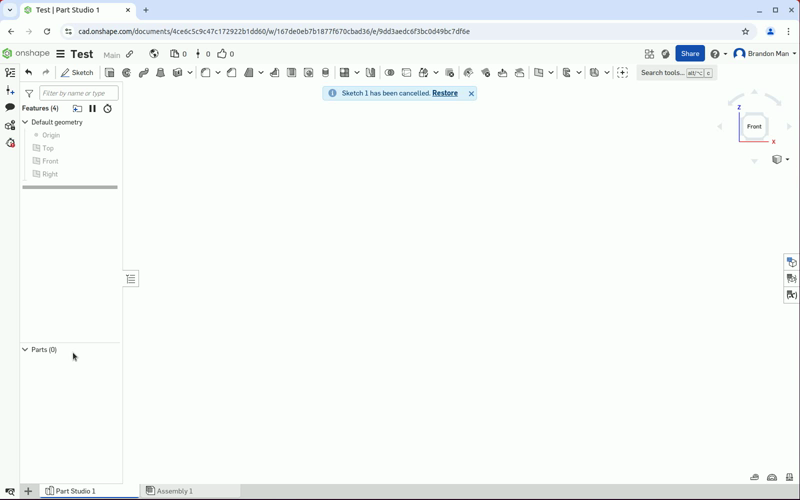
key_up(shift)
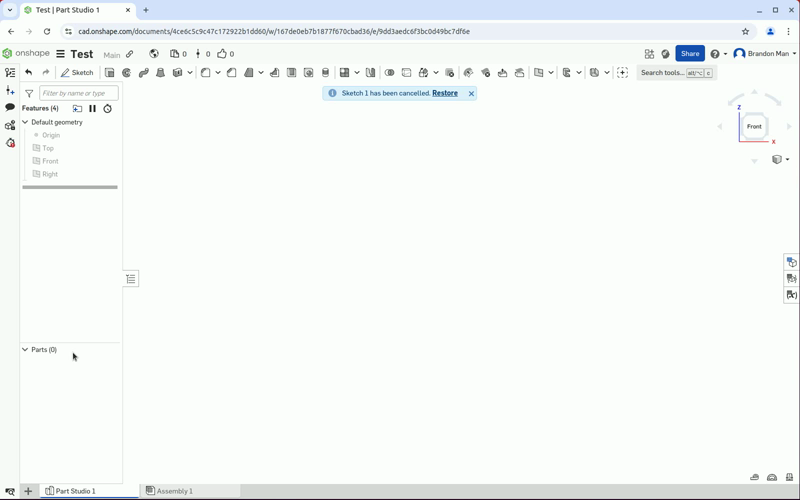
mouse_move(73, 352)
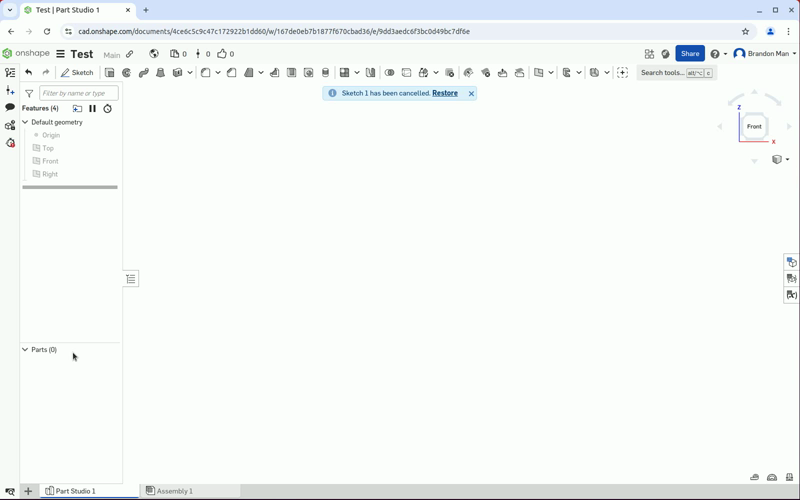
key(shift+y)
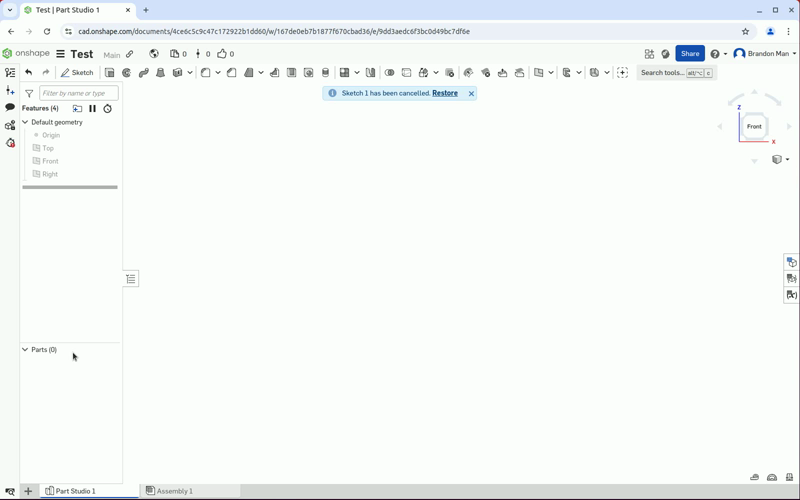
key(shift+s)
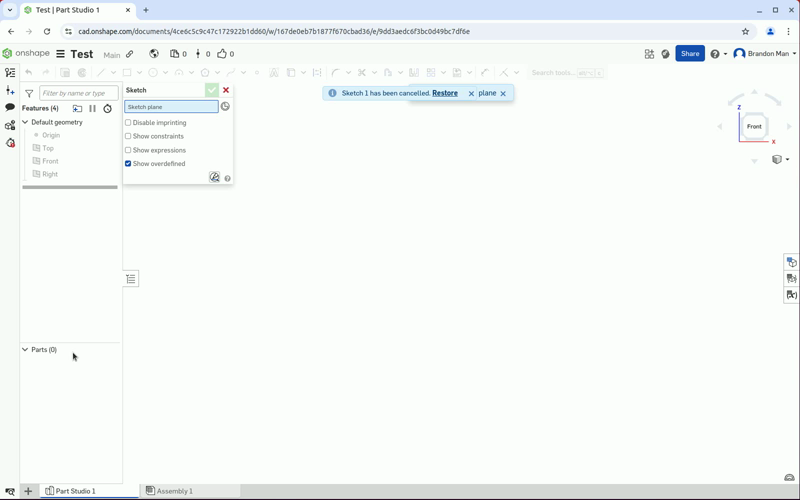
mouse_move(73, 163)
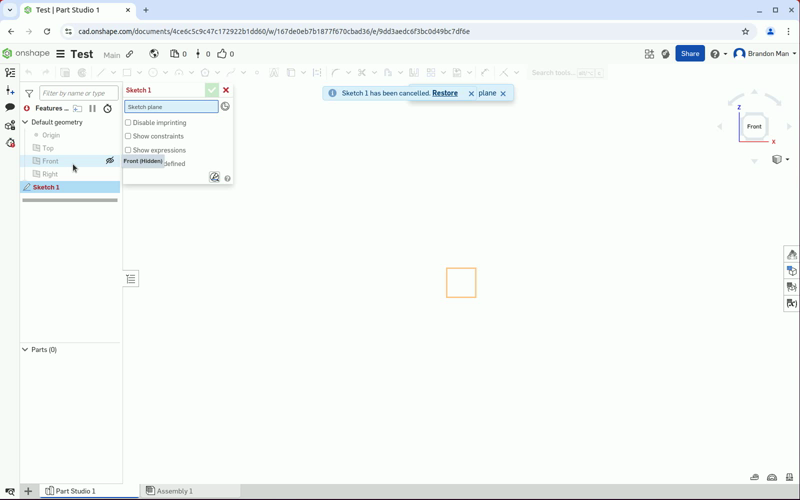
click(73, 163)
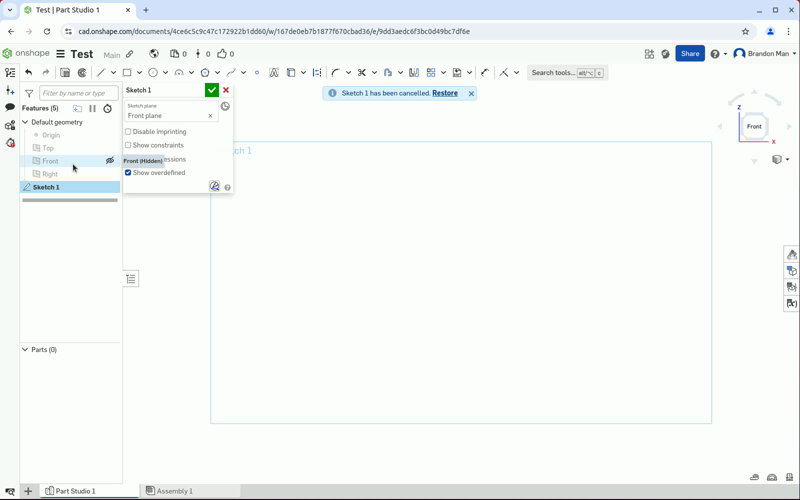
mouse_move(73, 352)
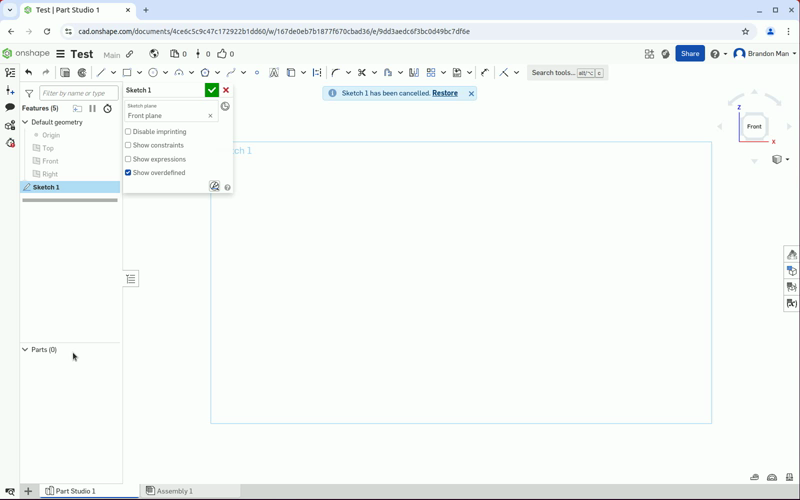
key(y)
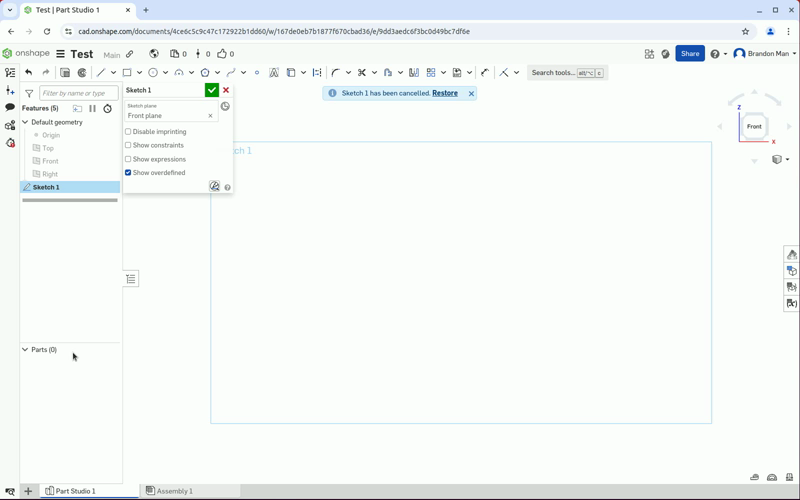
key(l)
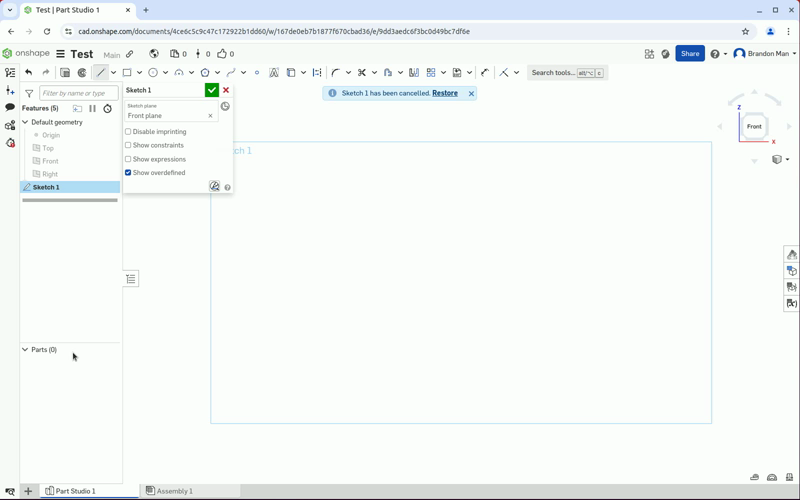
key_down(shift)
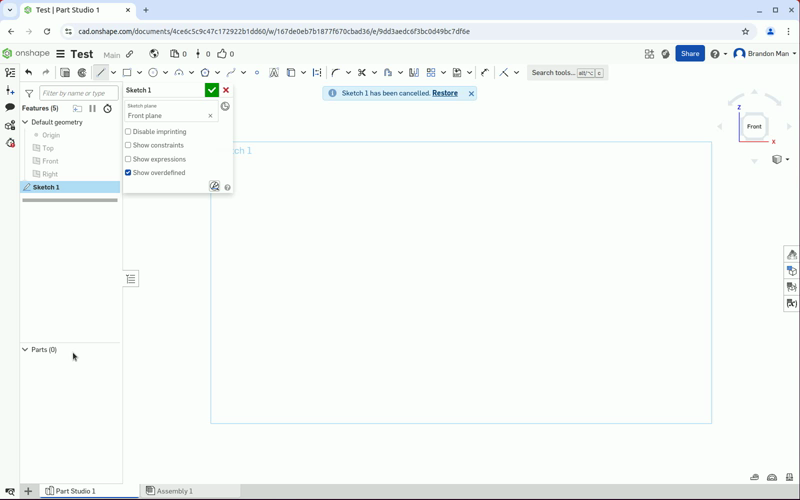
mouse_move(390, 282)
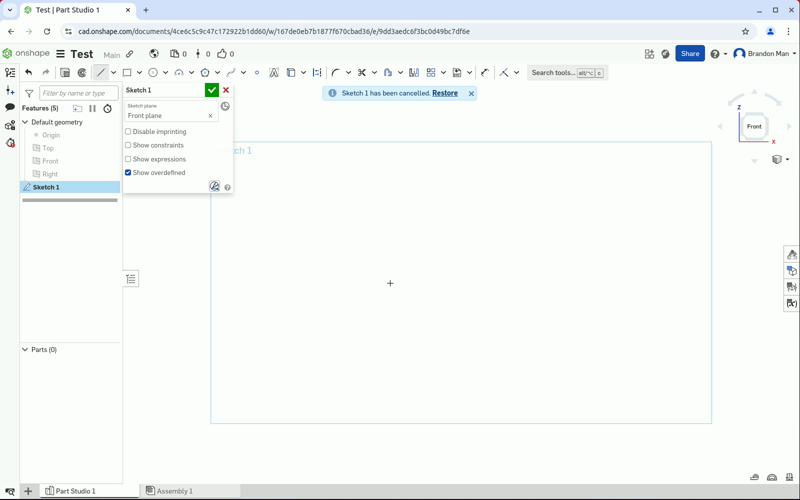
click(390, 282)
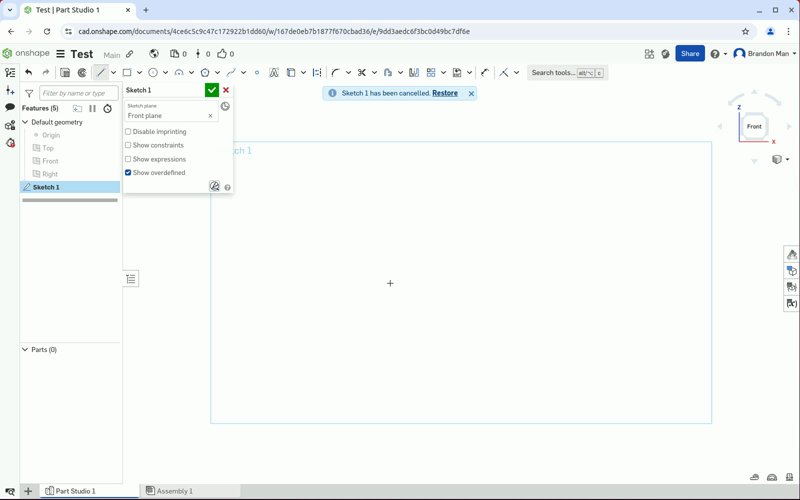
key_up(shift)
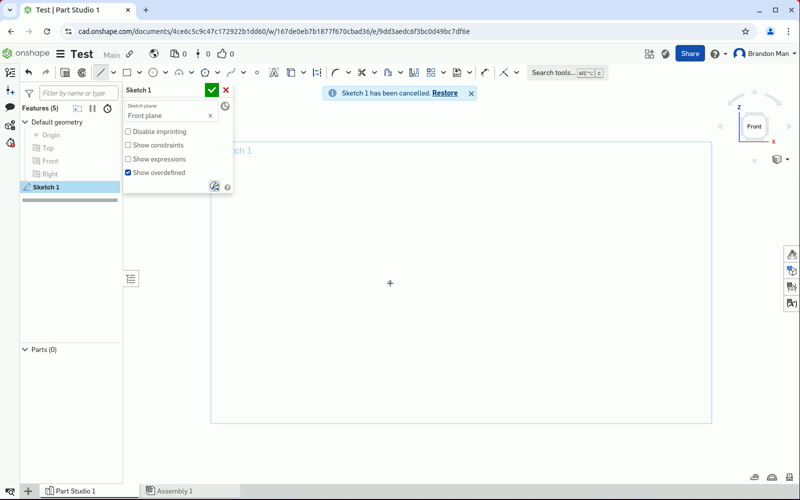
key_down(shift)
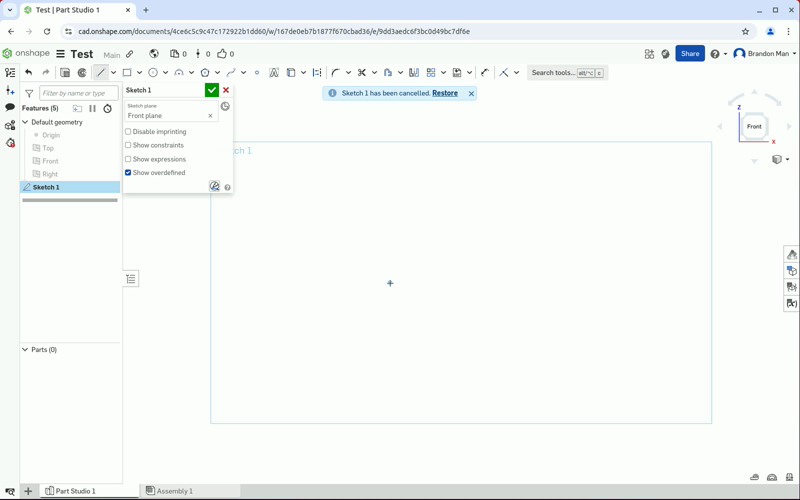
mouse_move(461, 282)
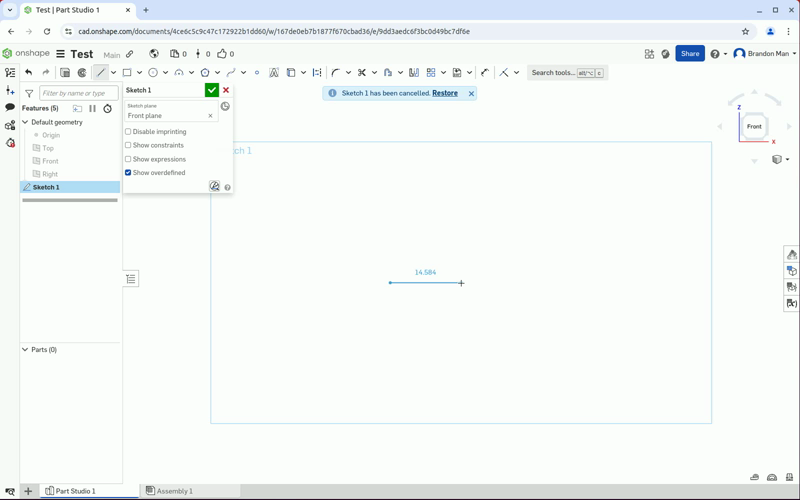
click(461, 282)
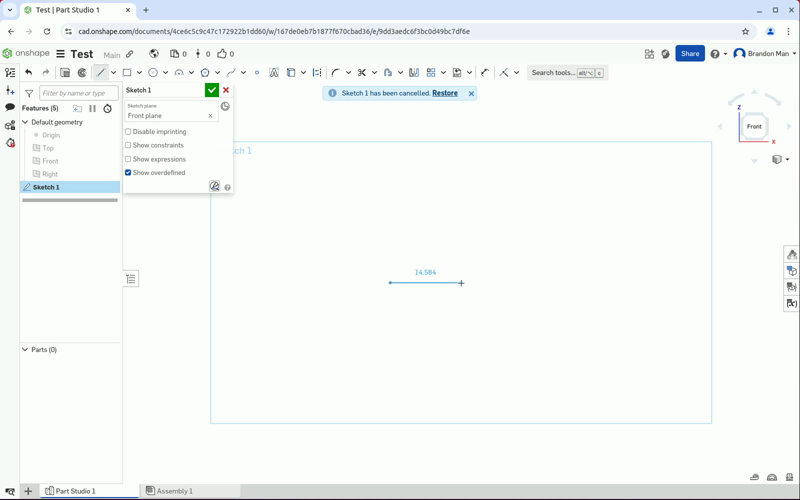
key_up(shift)
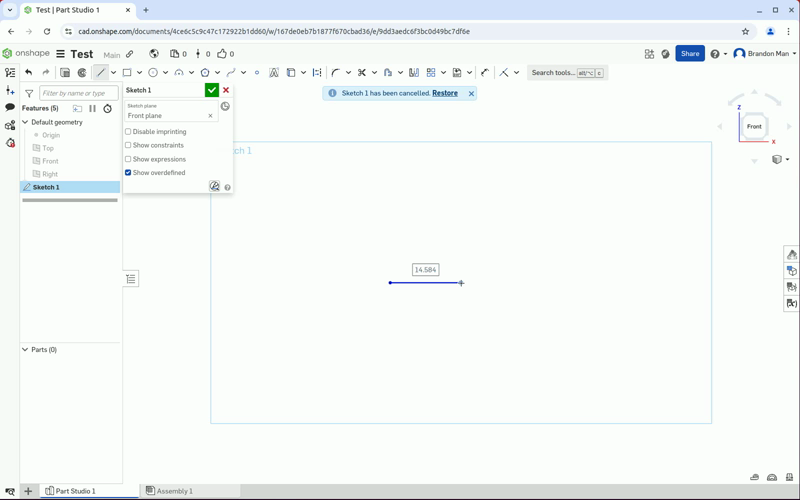
key_down(shift)
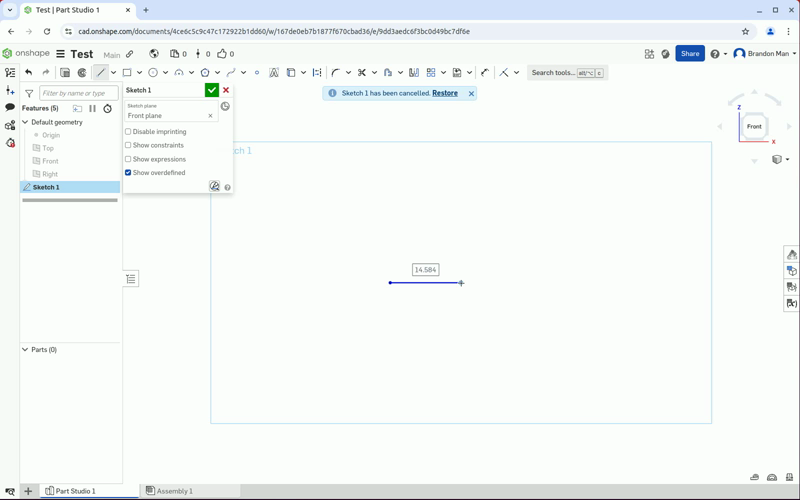
mouse_move(491, 282)
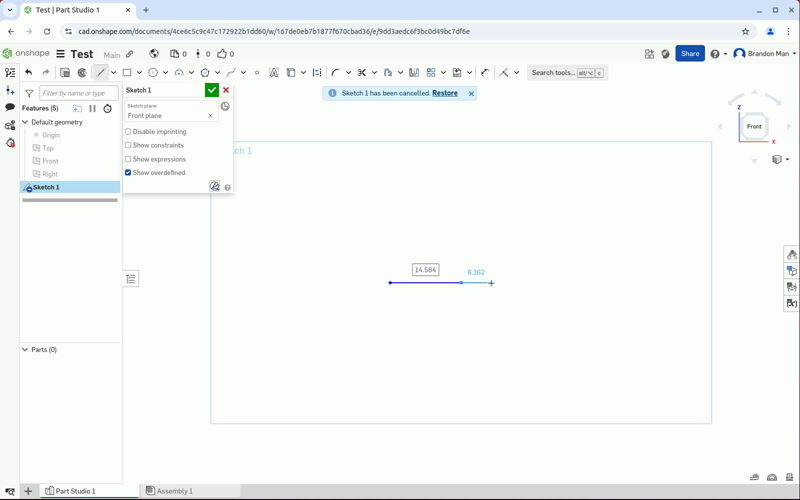
mouse_move(461, 254)
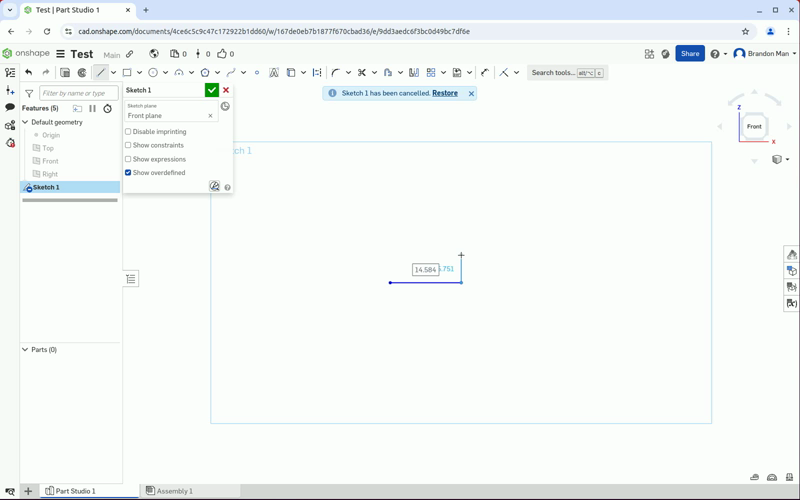
click(461, 254)
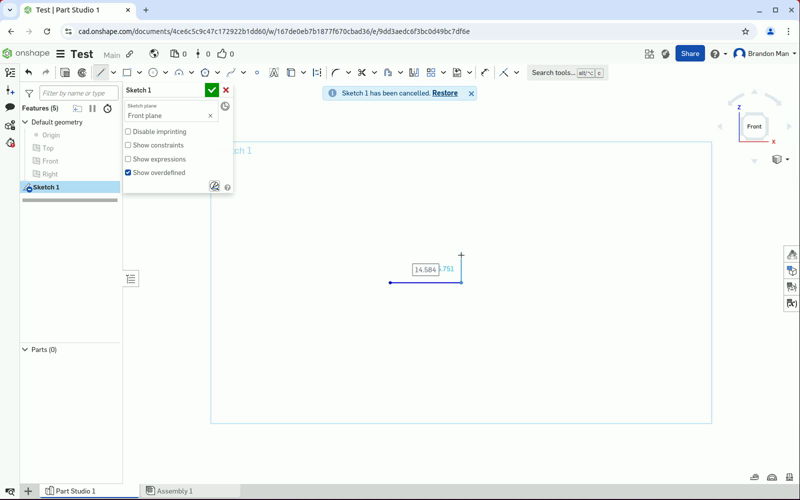
key_up(shift)
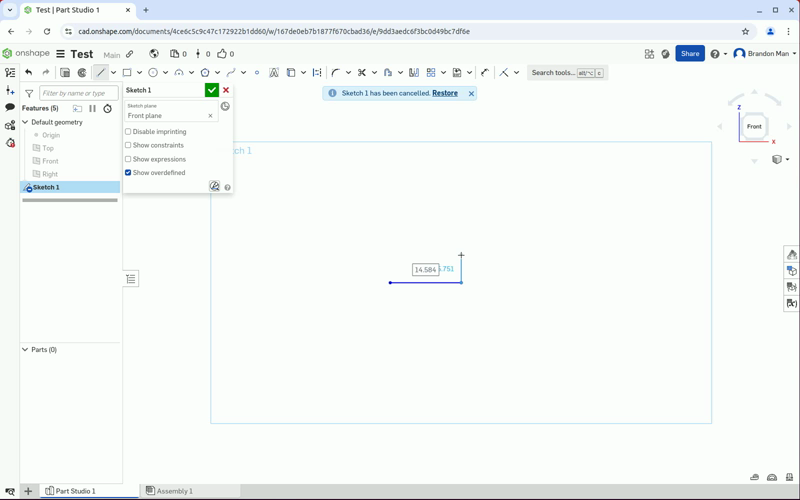
key_down(shift)
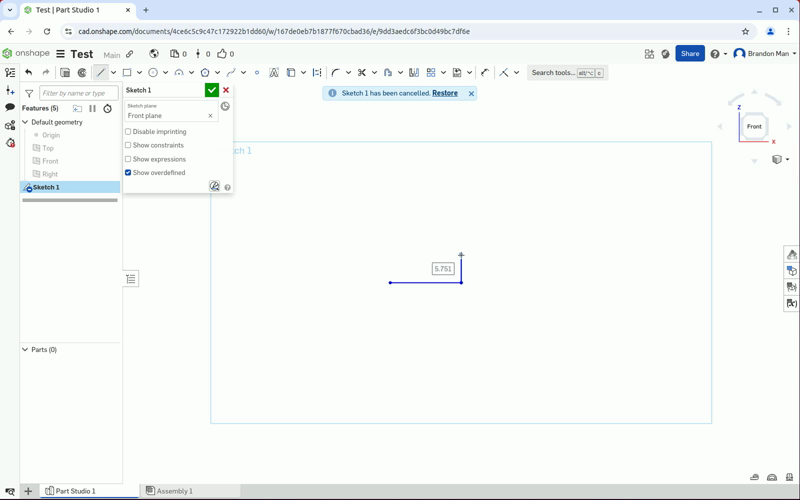
mouse_move(390, 254)
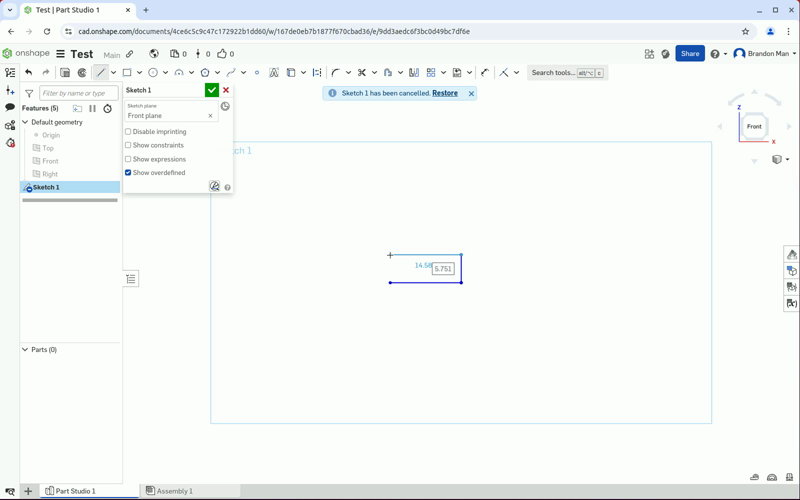
click(390, 254)
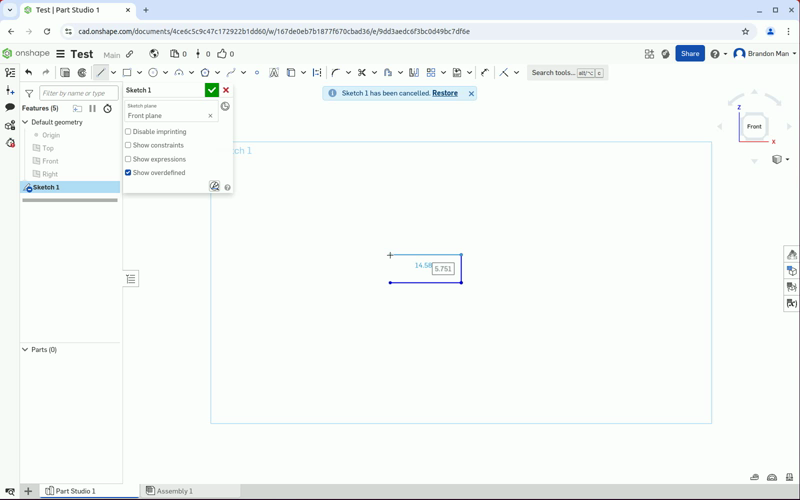
key_up(shift)
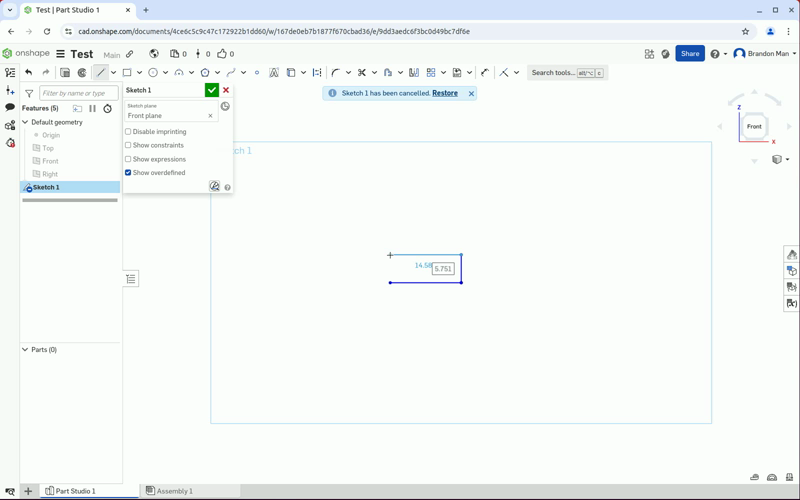
mouse_move(420, 254)
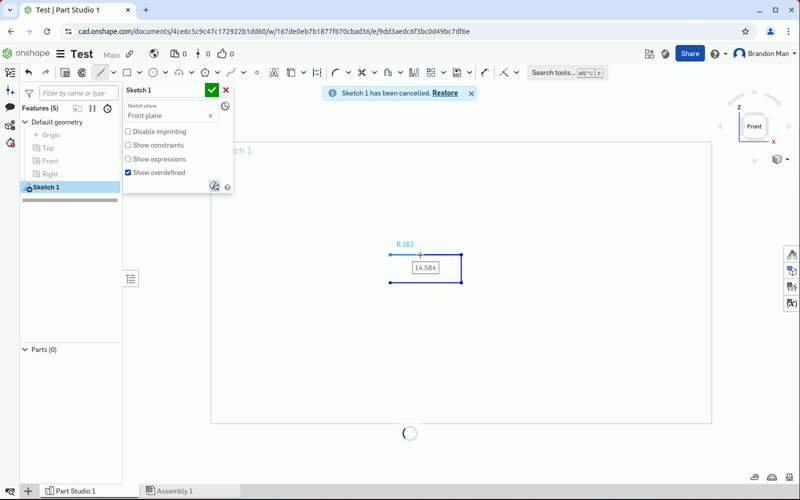
key_down(shift)
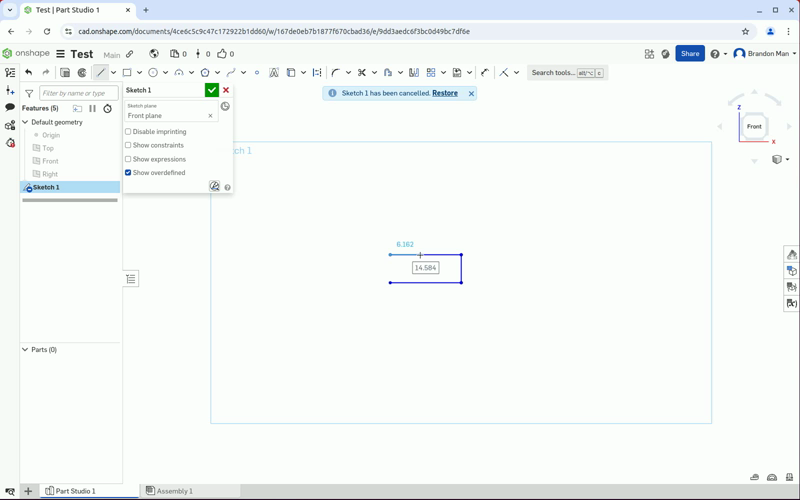
mouse_move(390, 282)
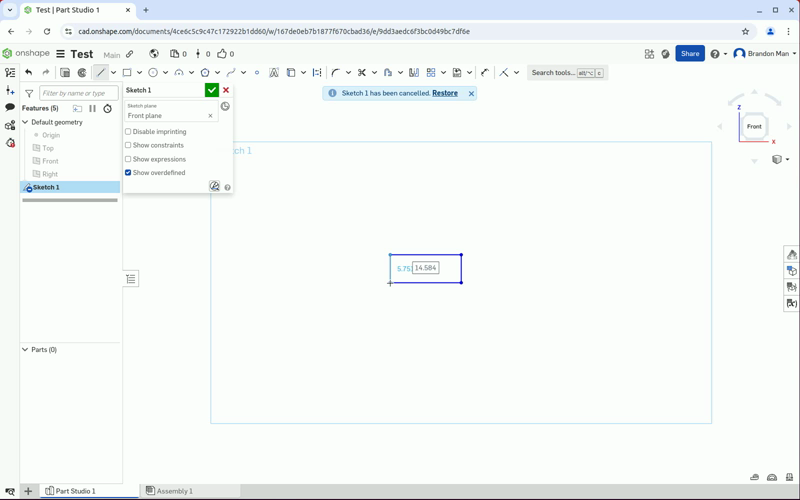
key_up(shift)
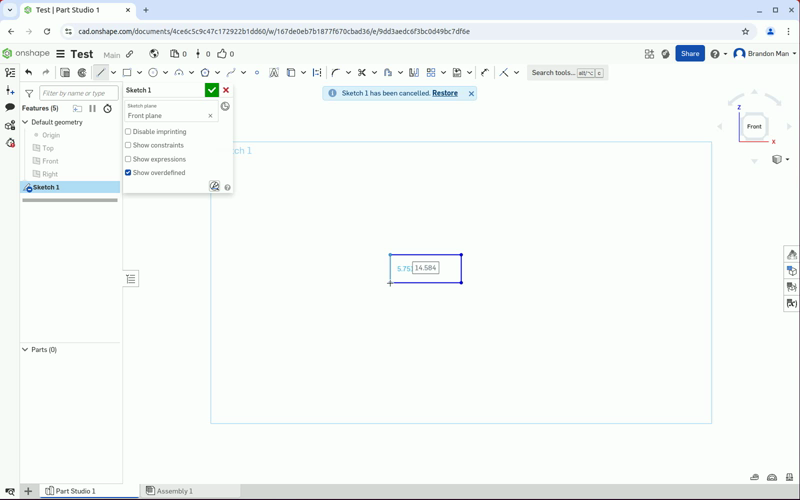
click(390, 282)
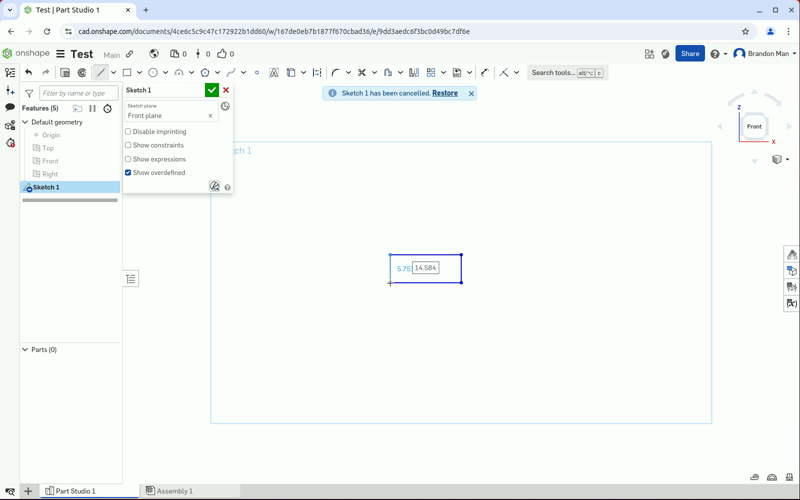
key(esc)
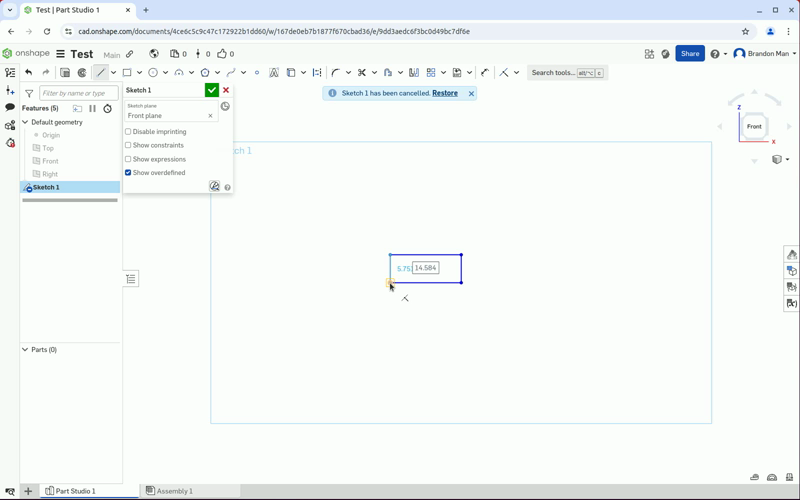
mouse_move(416, 279)
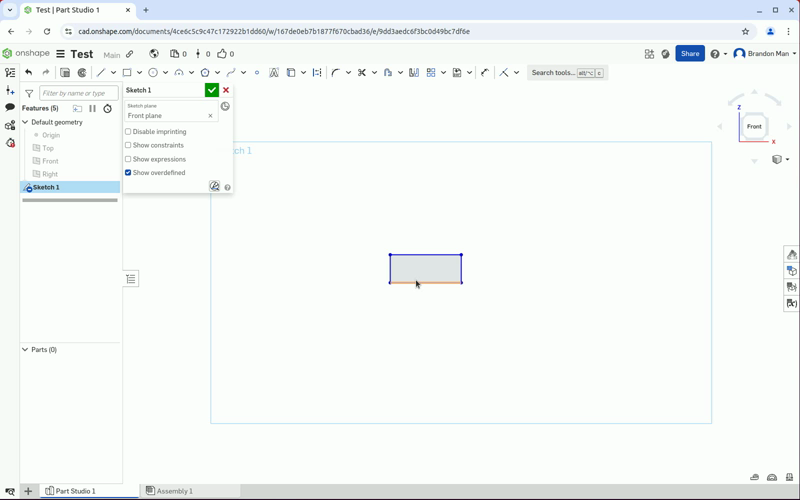
click(416, 279)
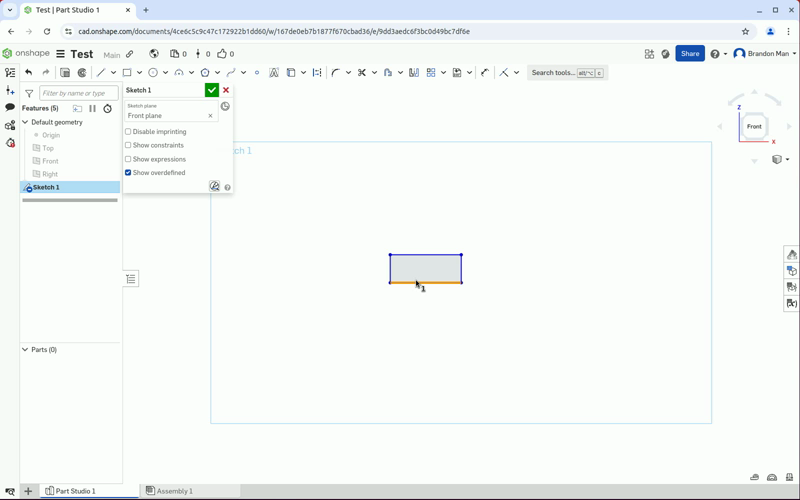
mouse_move(73, 352)
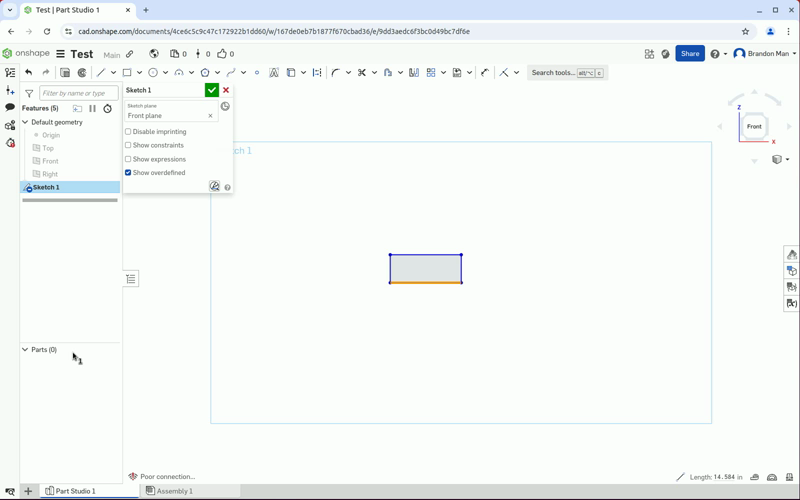
key(shift+y)
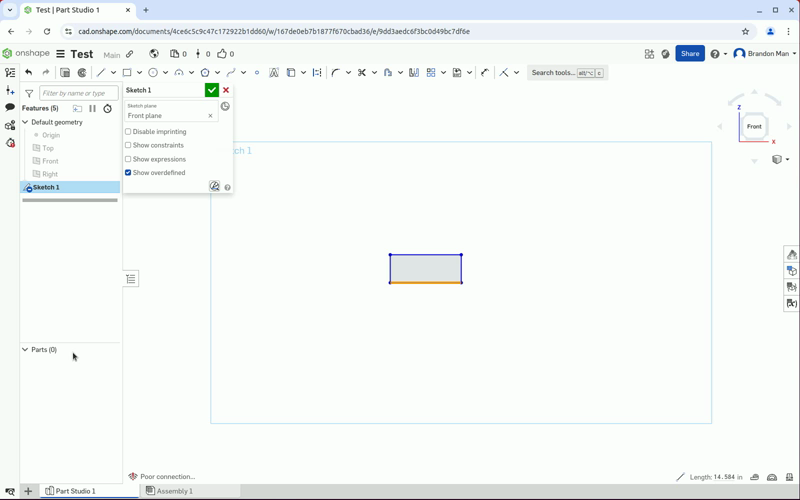
key(shift+e)
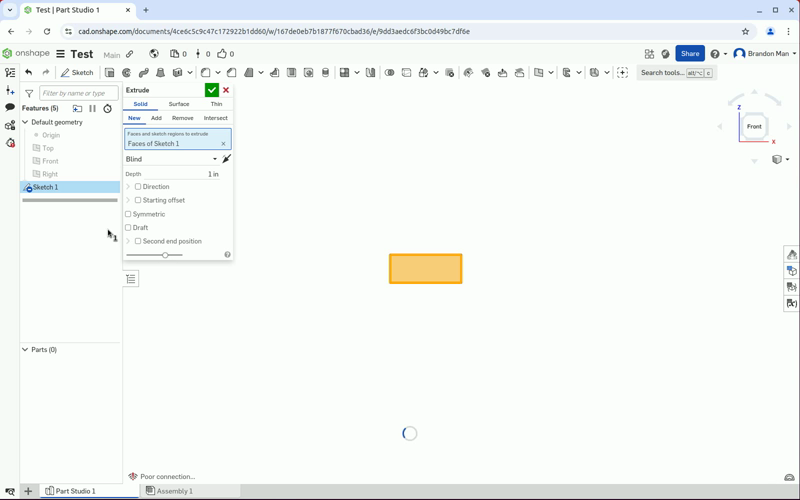
mouse_move(143, 106)
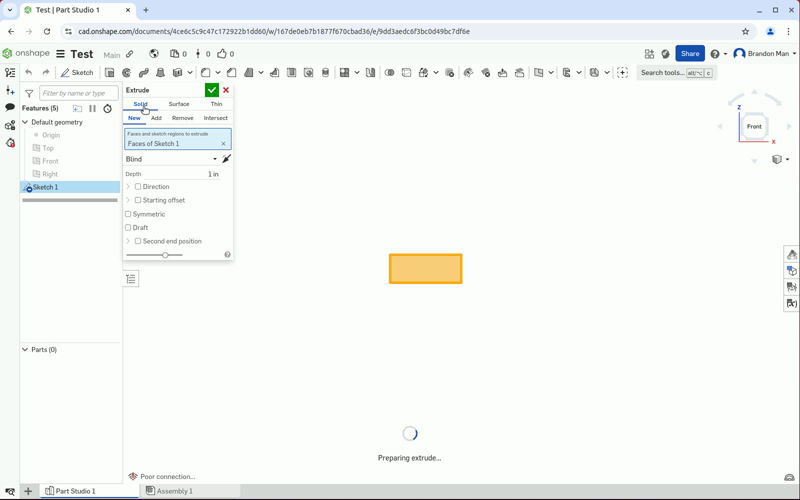
click(143, 106)
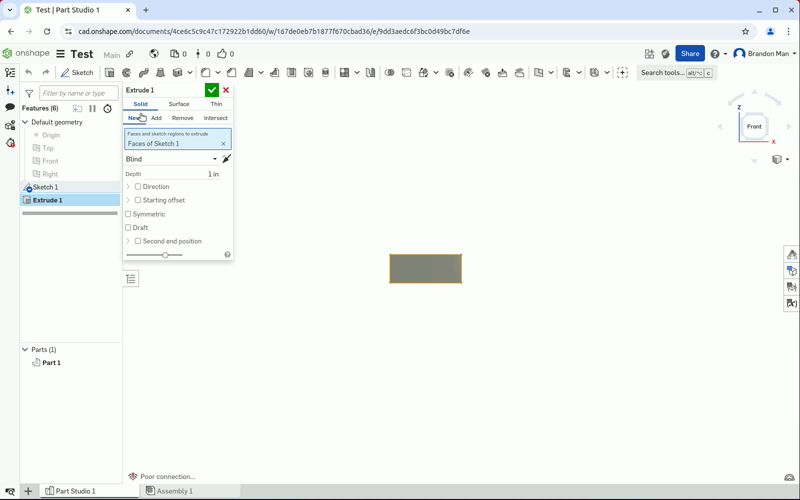
mouse_move(137, 120)
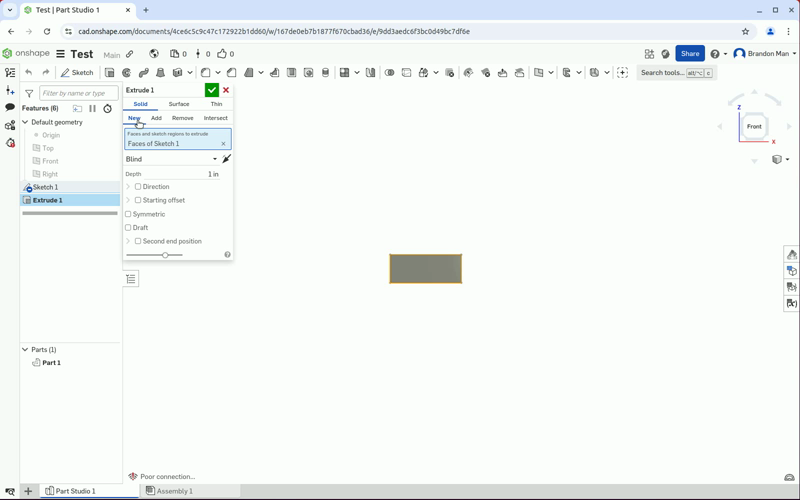
click(137, 120)
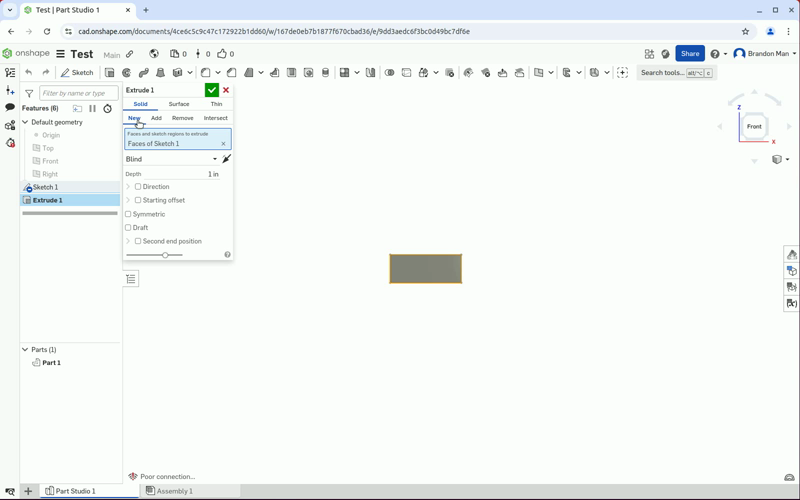
key(tab, 4)
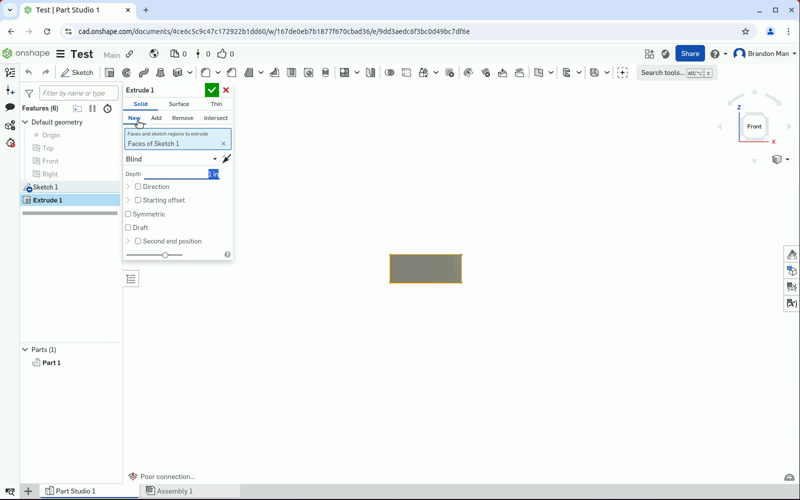
text(11.554)
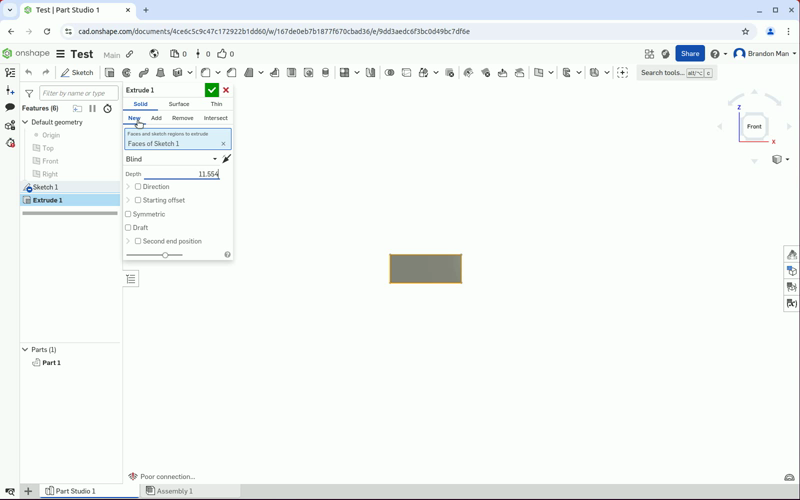
key(enter)
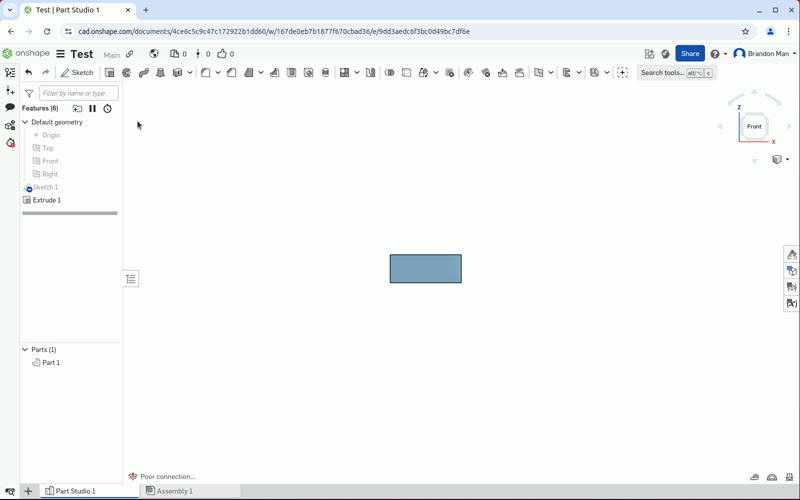
key(shift+h)
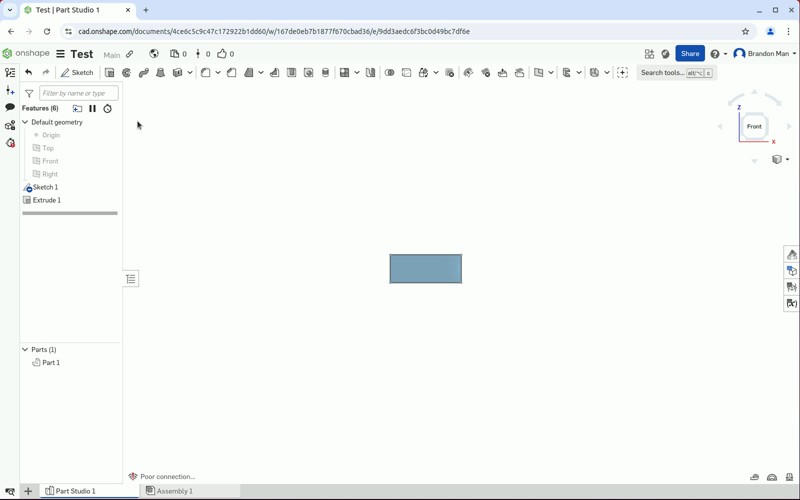
key(shift+h)
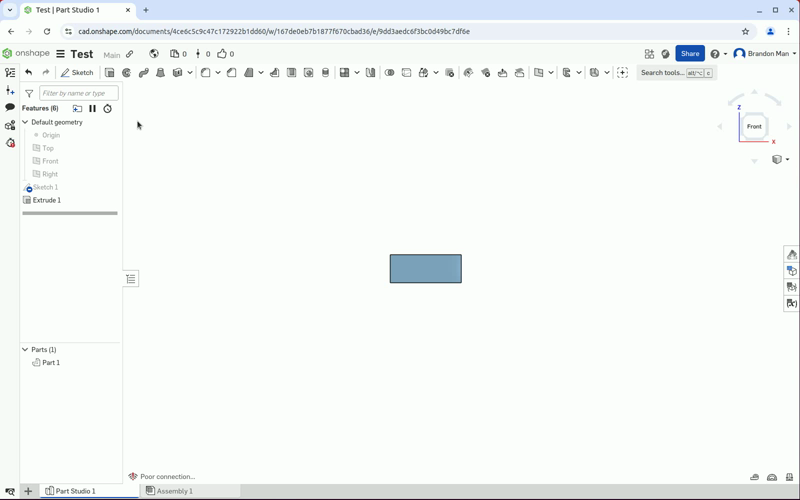
mouse_move(73, 189)
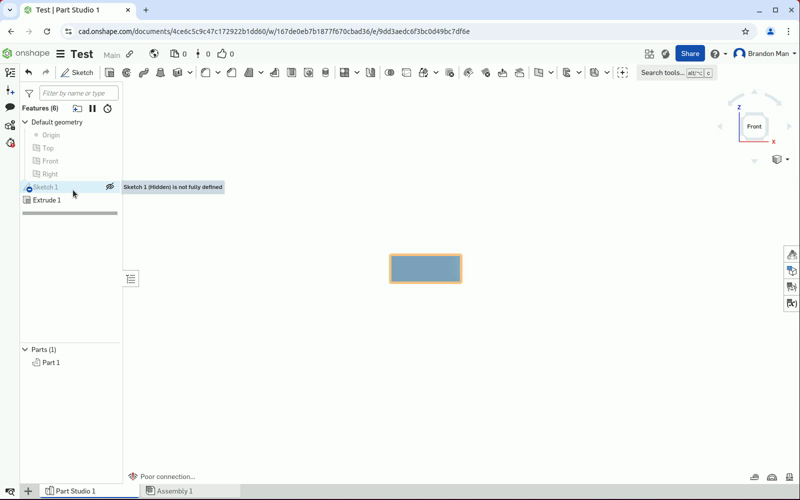
click(73, 189)
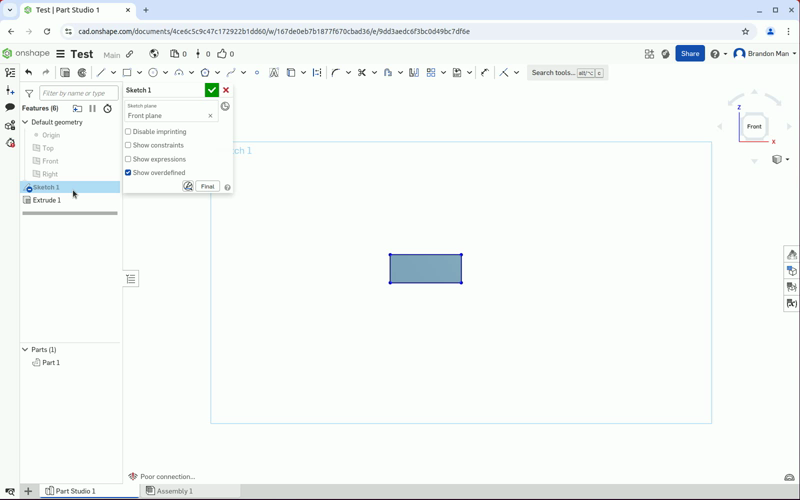
mouse_move(229, 92)
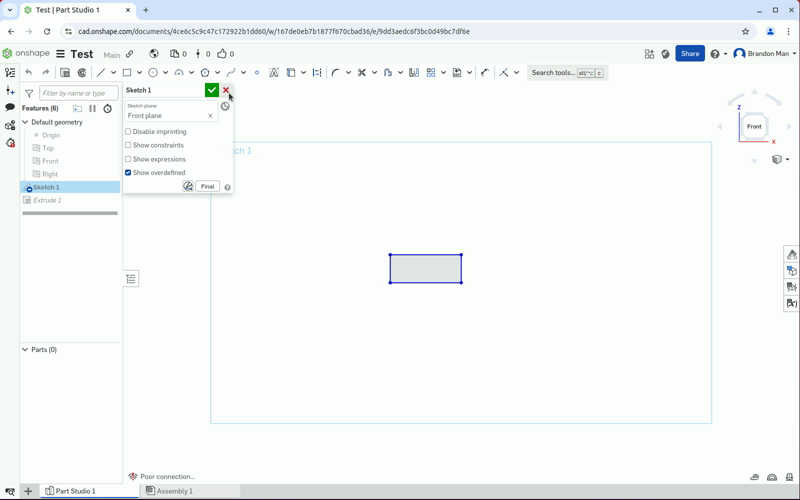
click(229, 92)
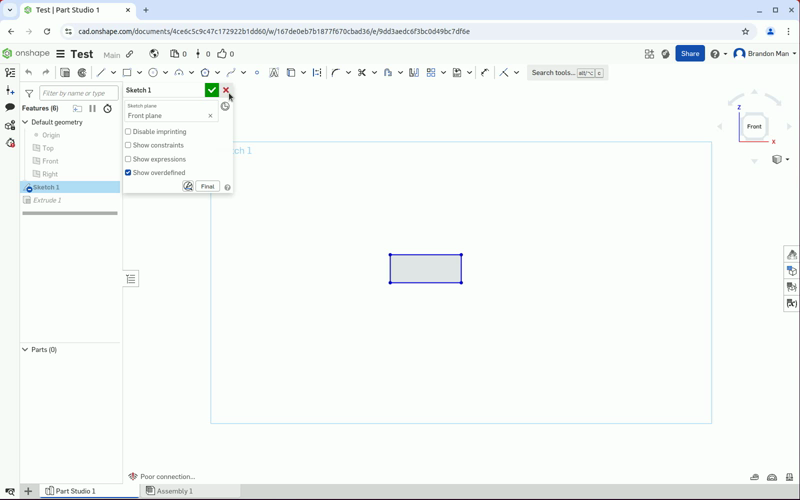
key(shift+s)
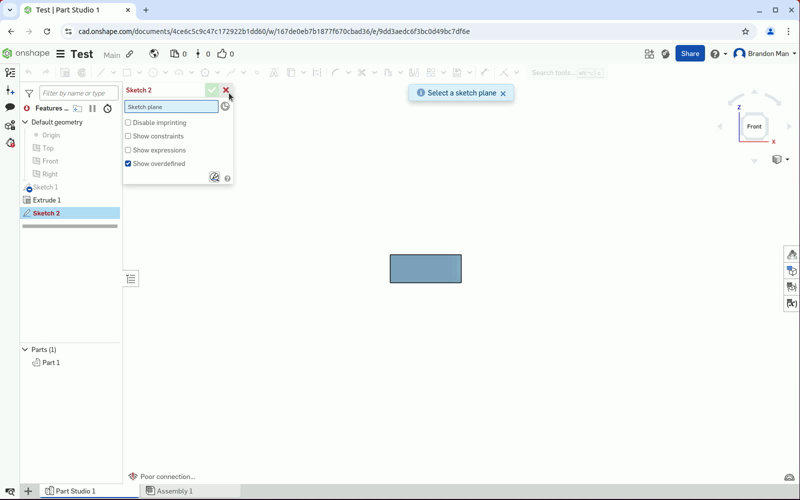
mouse_move(73, 163)
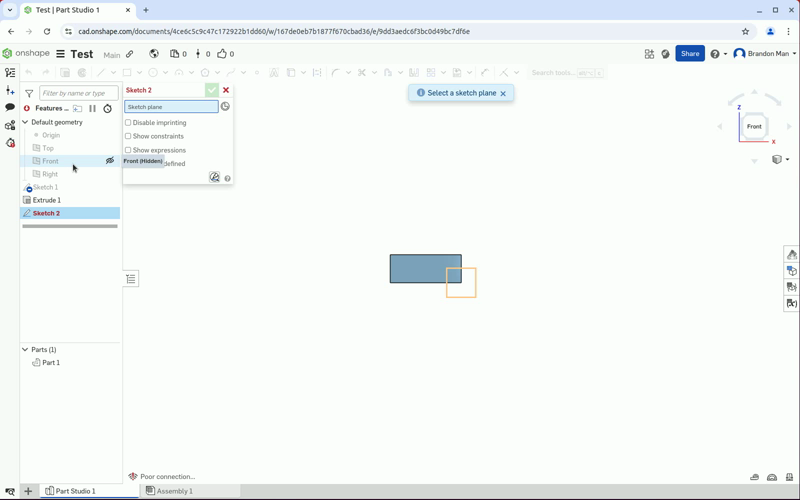
click(73, 163)
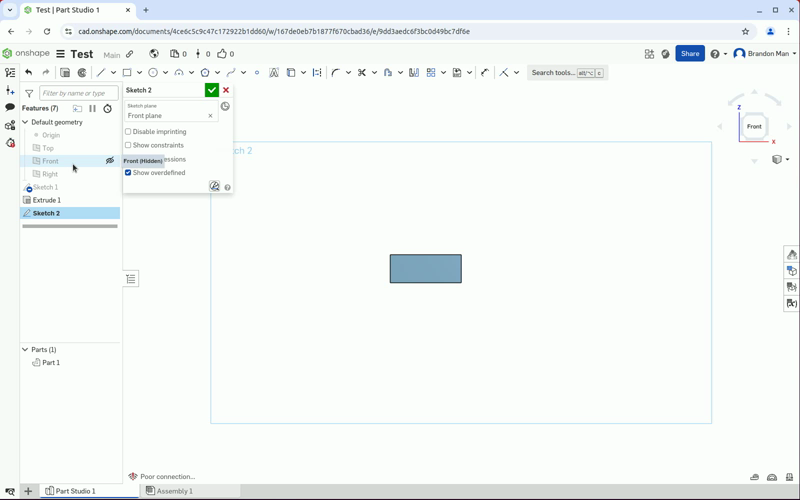
mouse_move(73, 352)
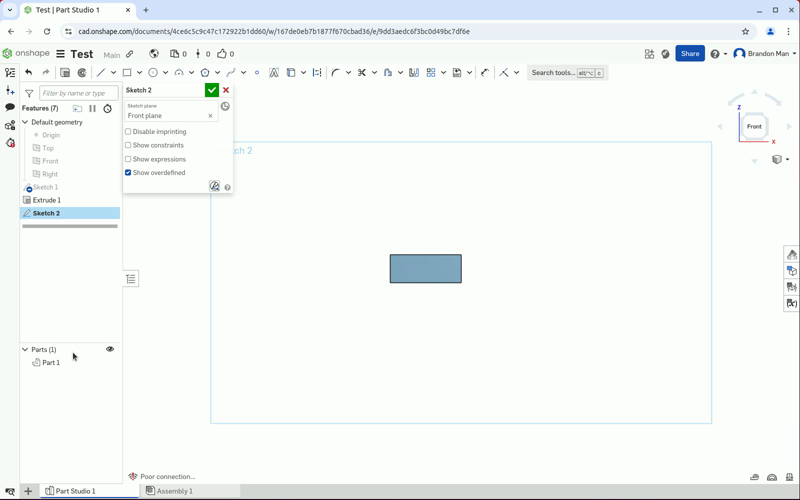
key(y)
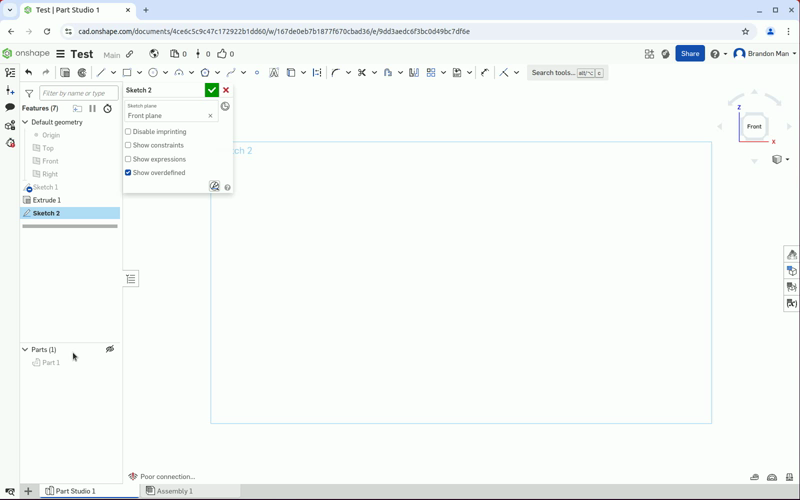
key(l)
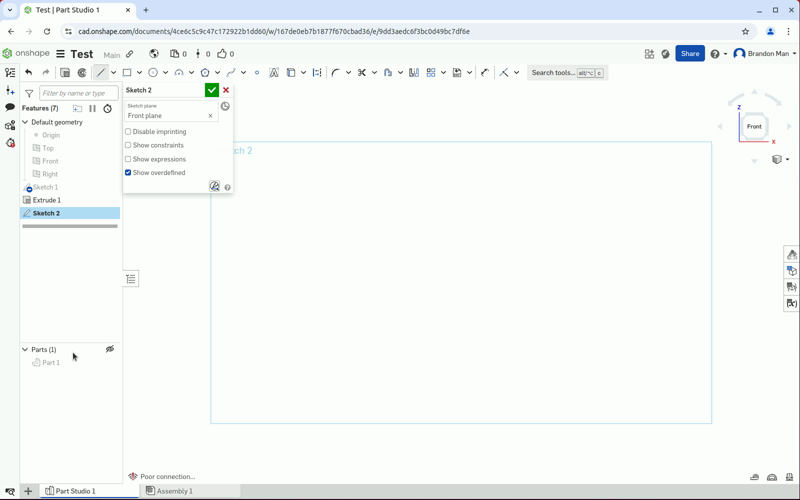
key_down(shift)
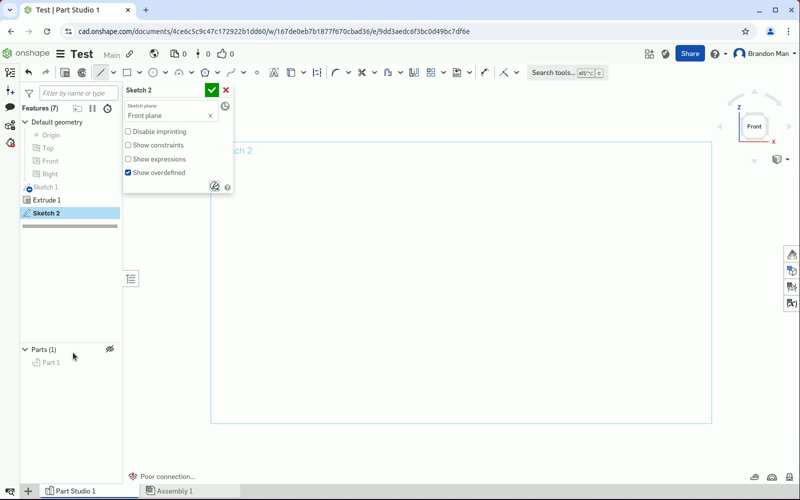
mouse_move(348, 282)
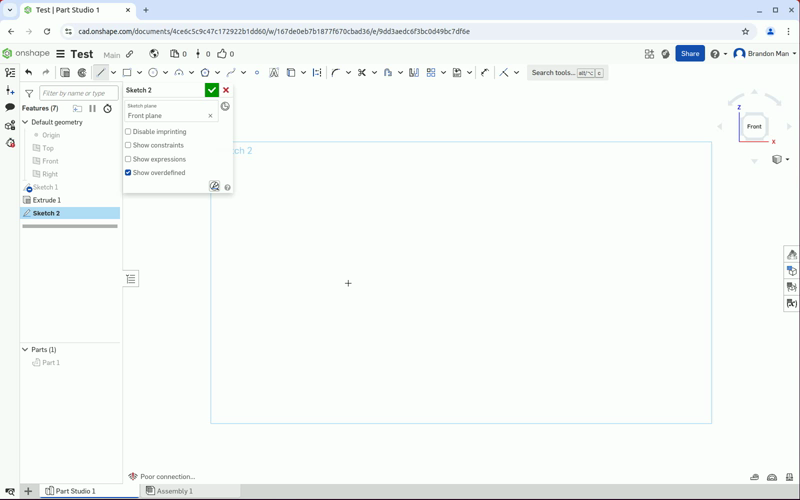
click(348, 282)
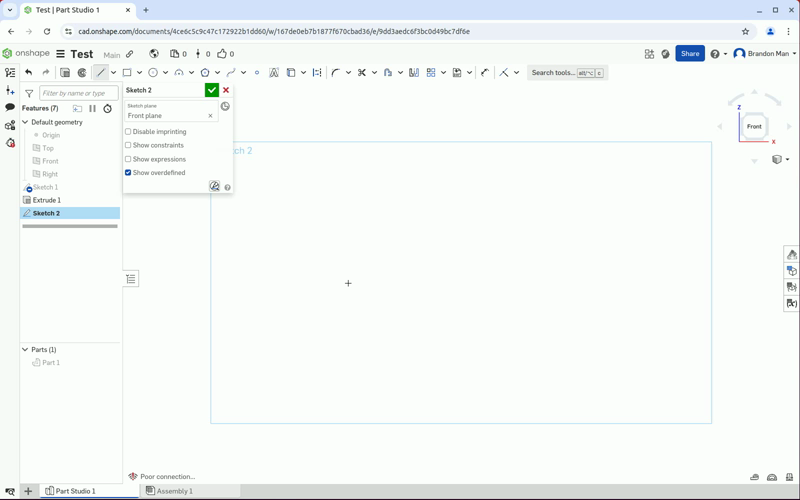
key_up(shift)
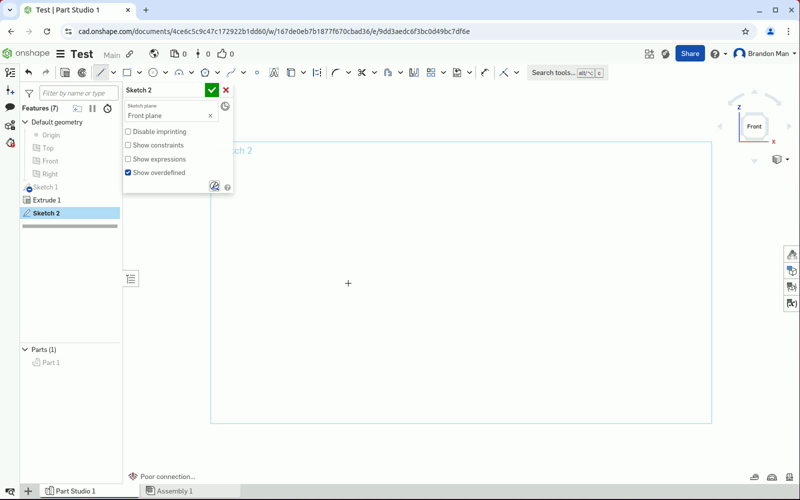
key_down(shift)
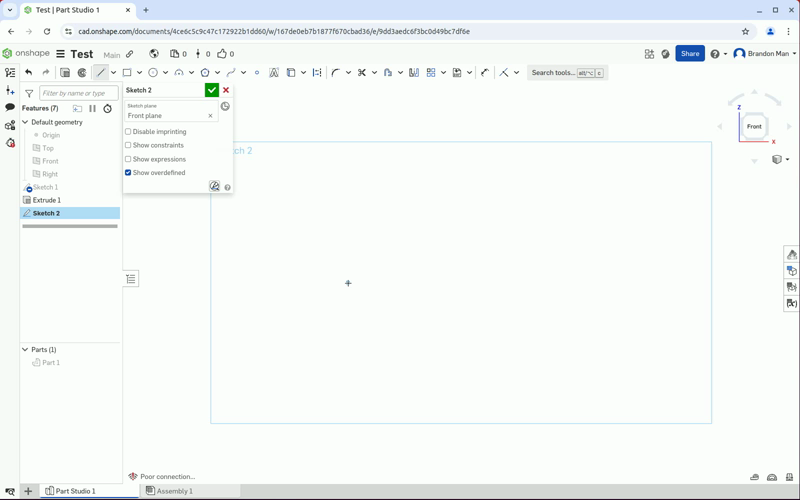
mouse_move(378, 282)
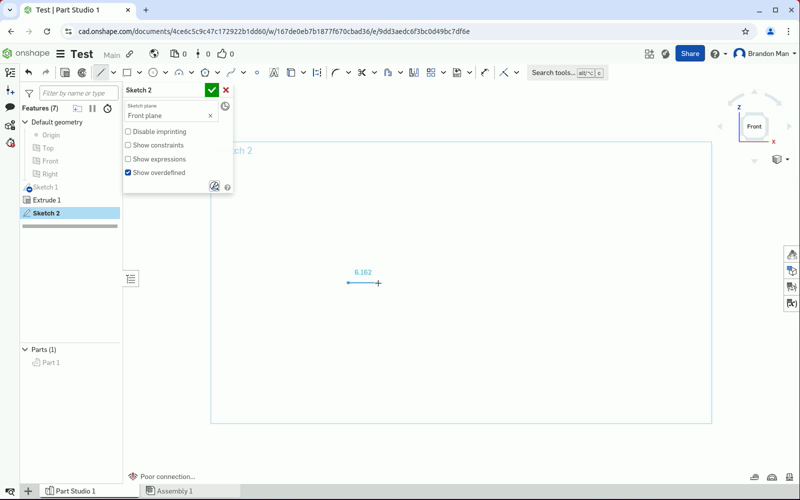
mouse_move(390, 282)
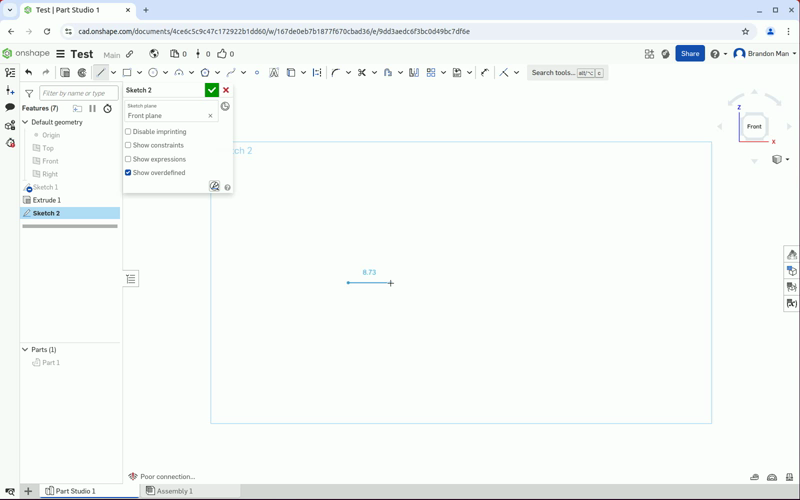
click(390, 282)
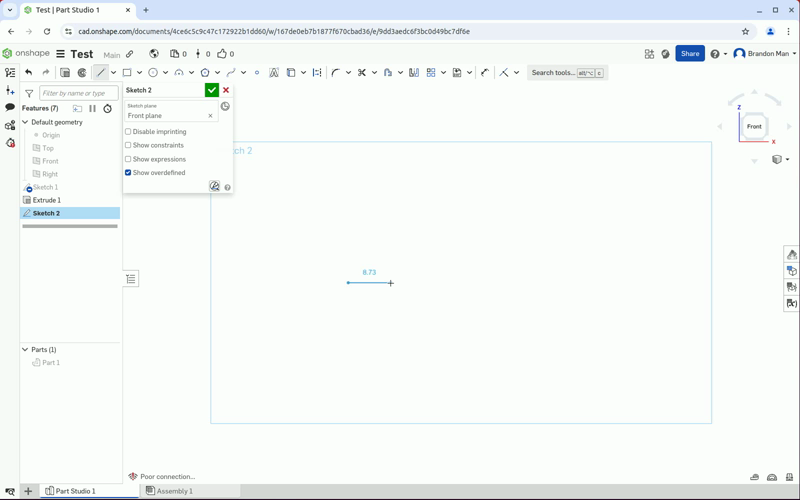
key_up(shift)
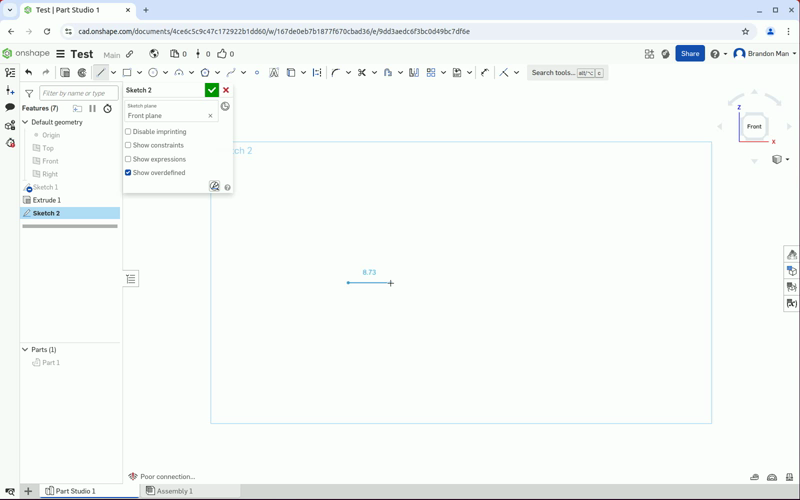
key_down(shift)
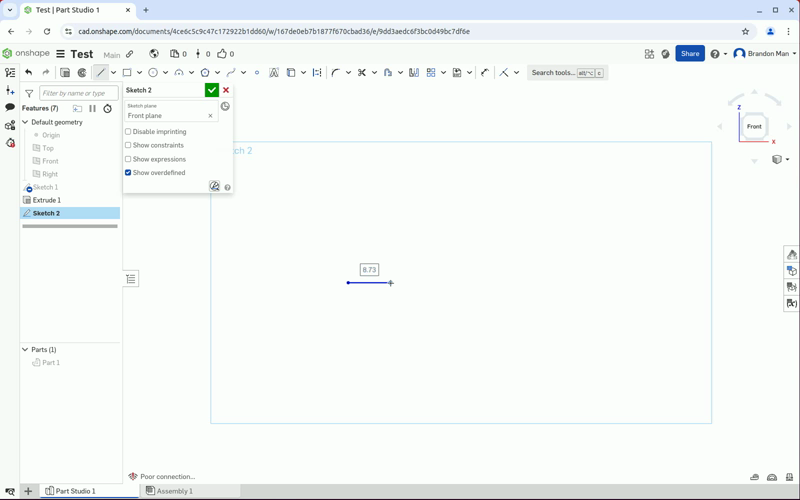
mouse_move(420, 282)
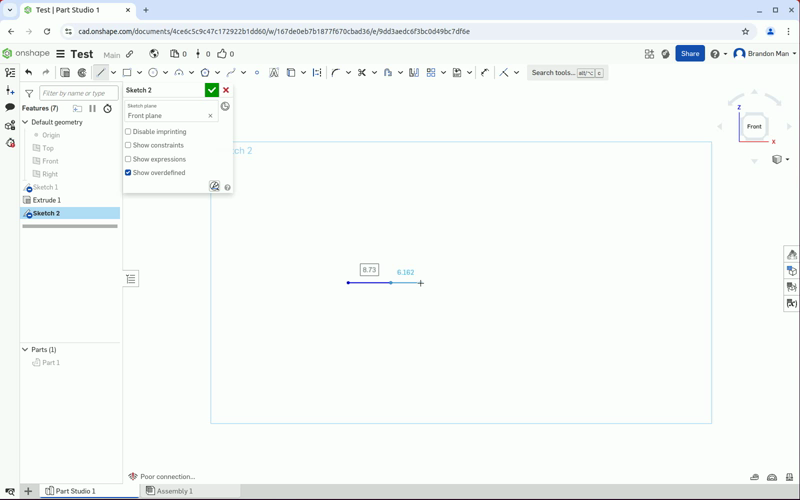
mouse_move(390, 254)
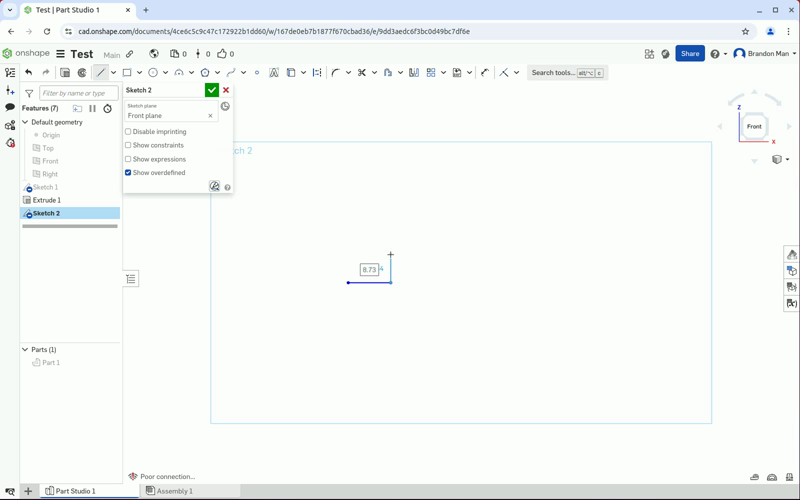
click(390, 254)
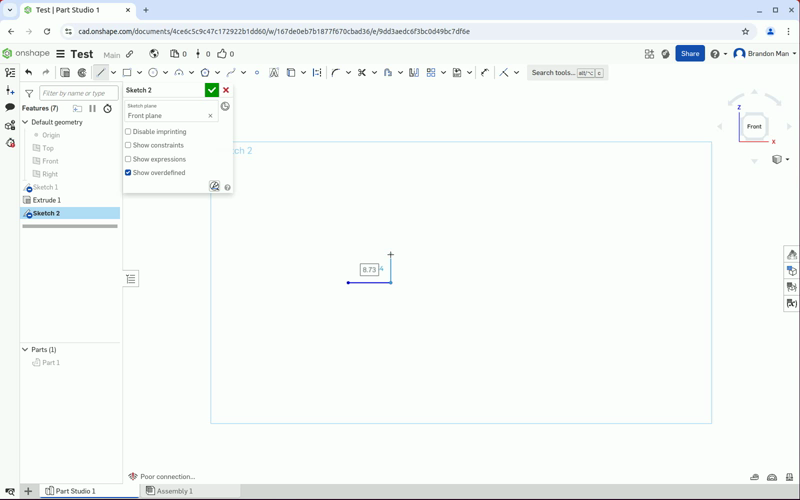
key_up(shift)
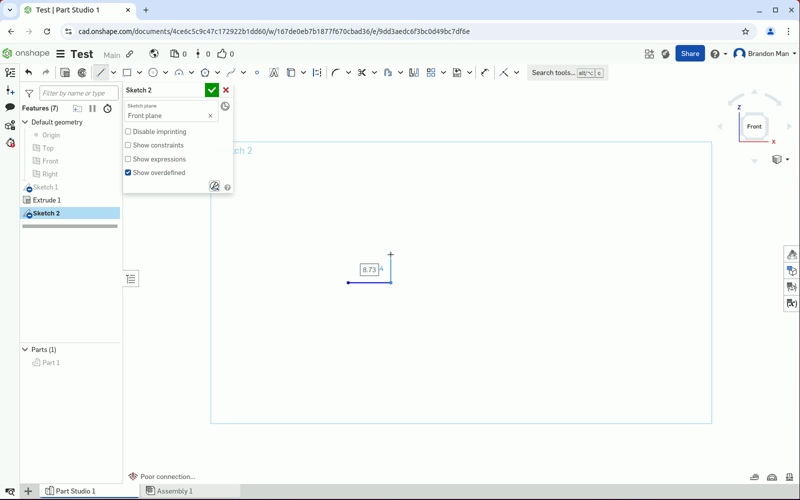
key_down(shift)
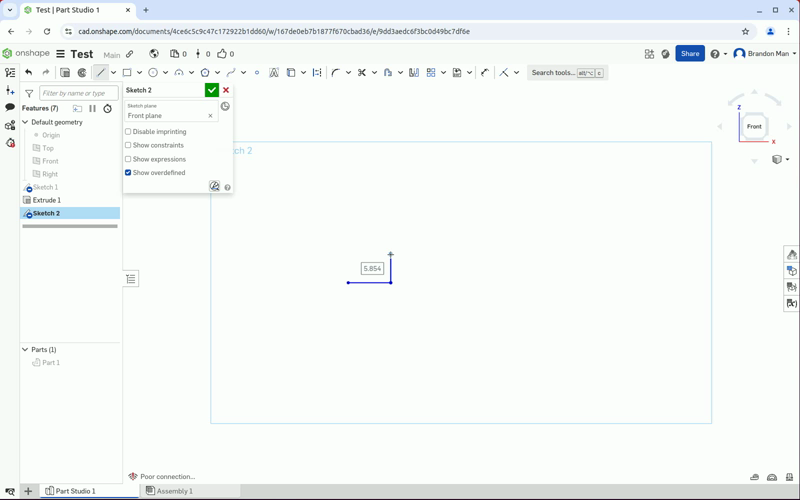
mouse_move(420, 254)
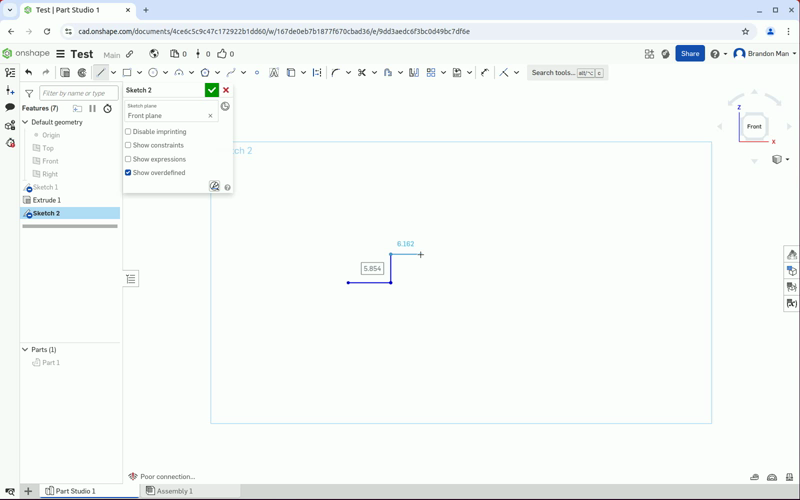
mouse_move(390, 226)
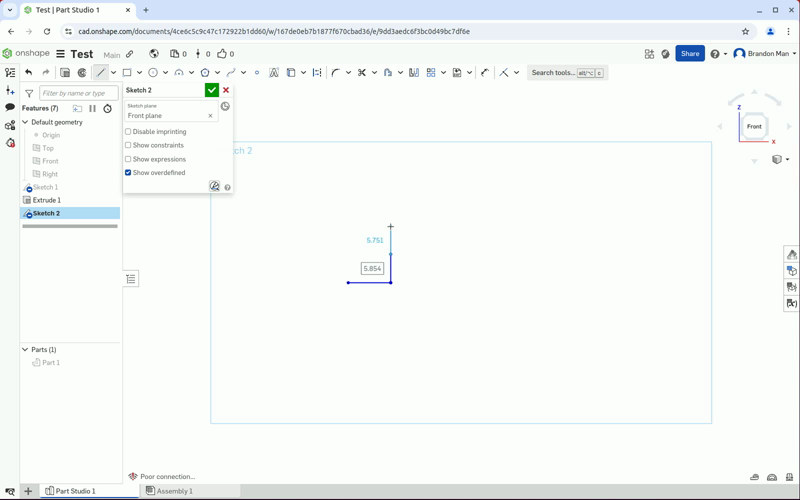
click(390, 226)
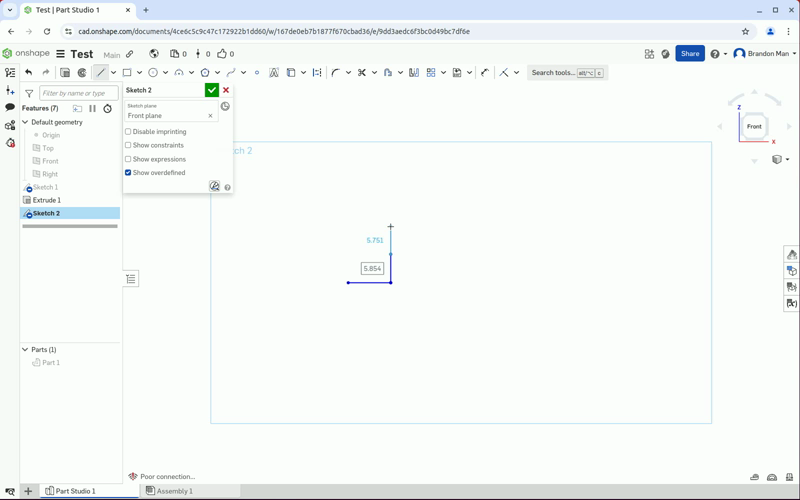
key_up(shift)
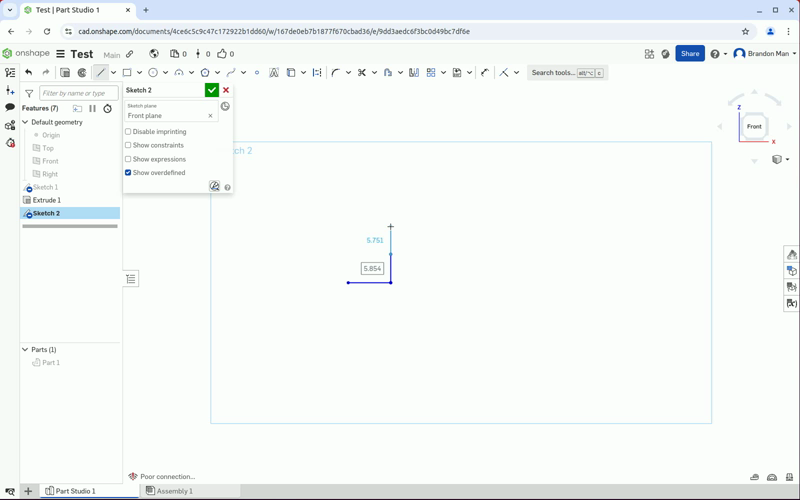
key_down(shift)
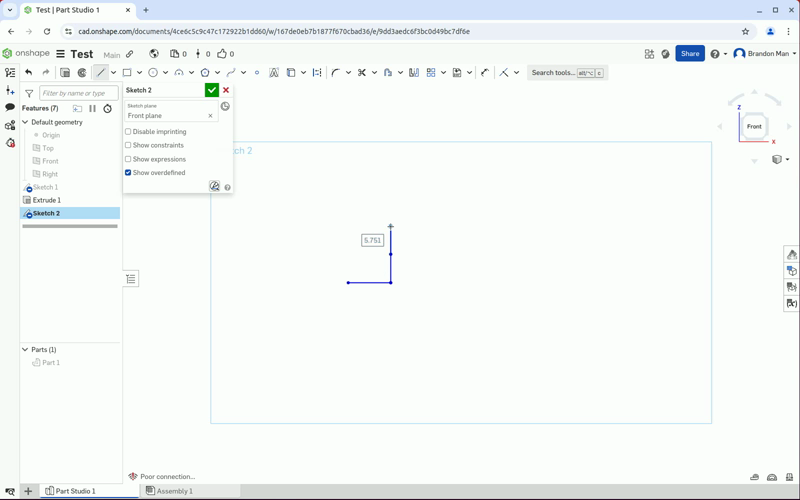
mouse_move(420, 226)
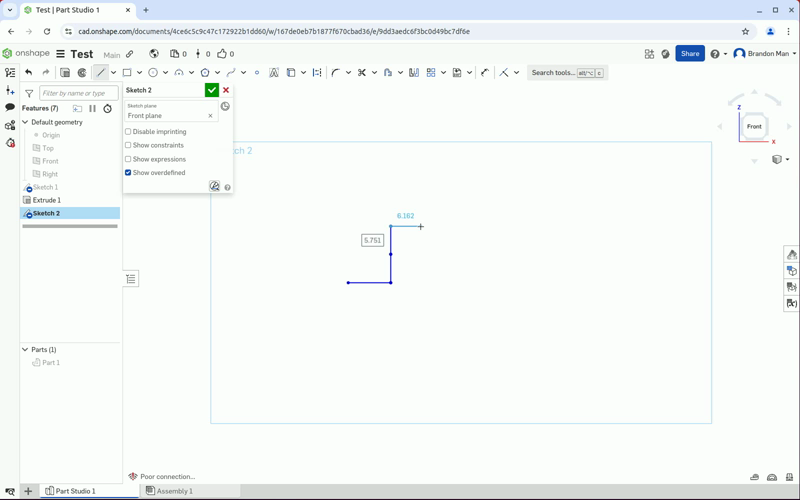
mouse_move(348, 226)
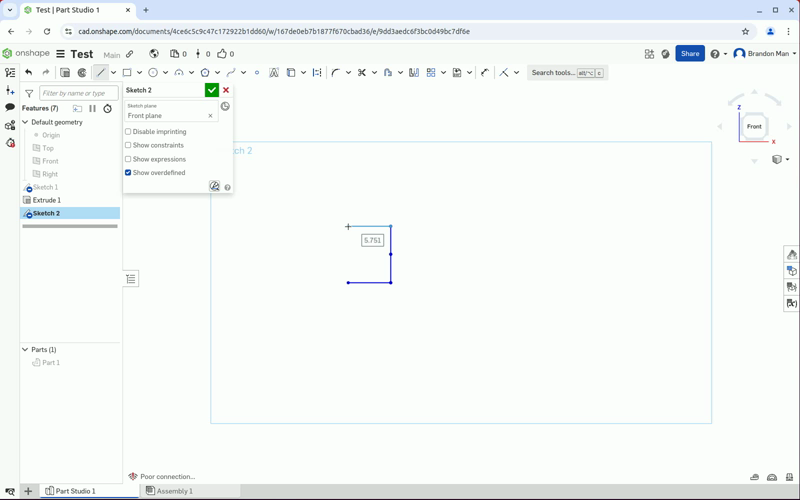
click(348, 226)
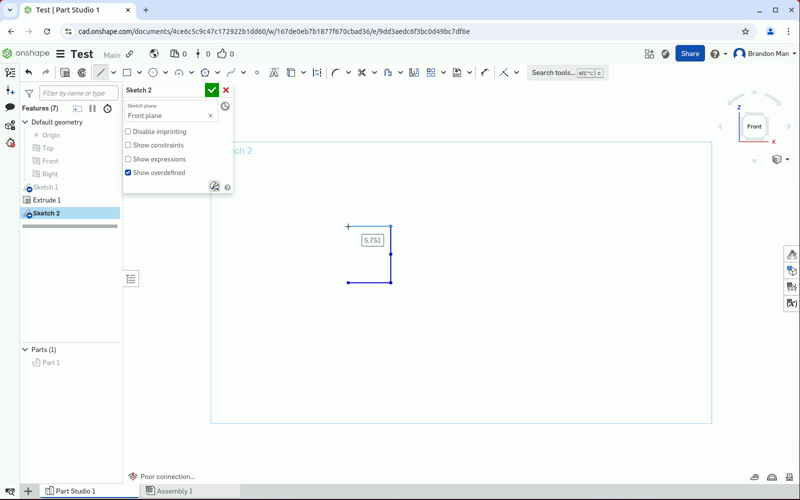
key_up(shift)
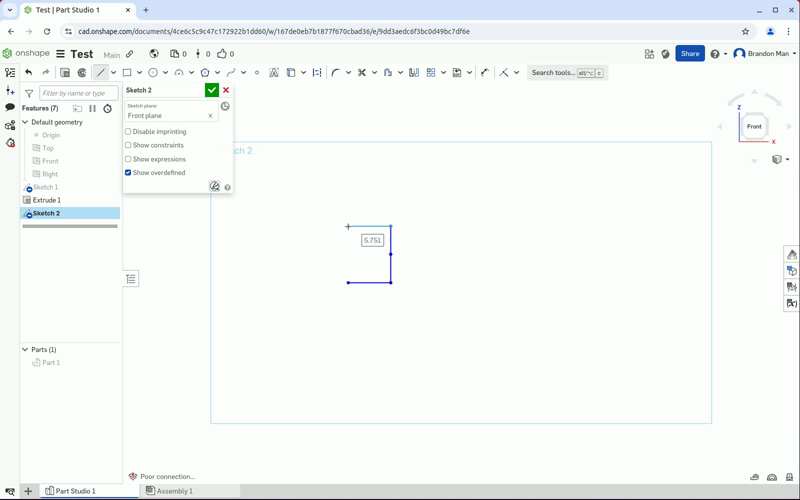
mouse_move(378, 226)
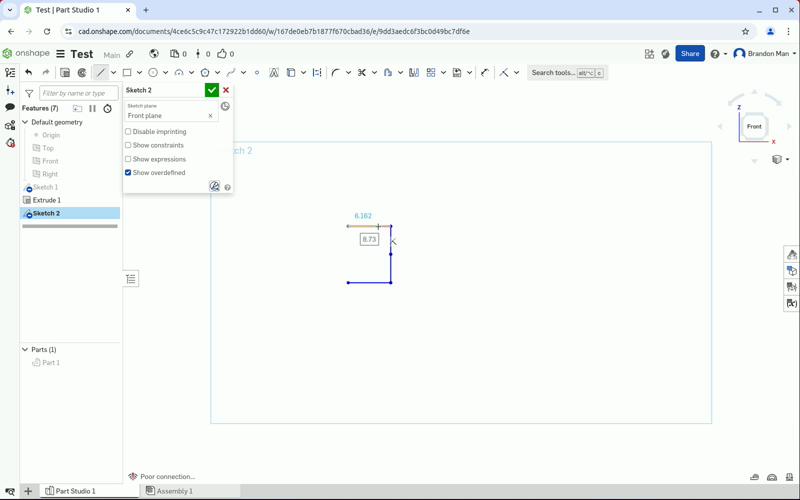
key_down(shift)
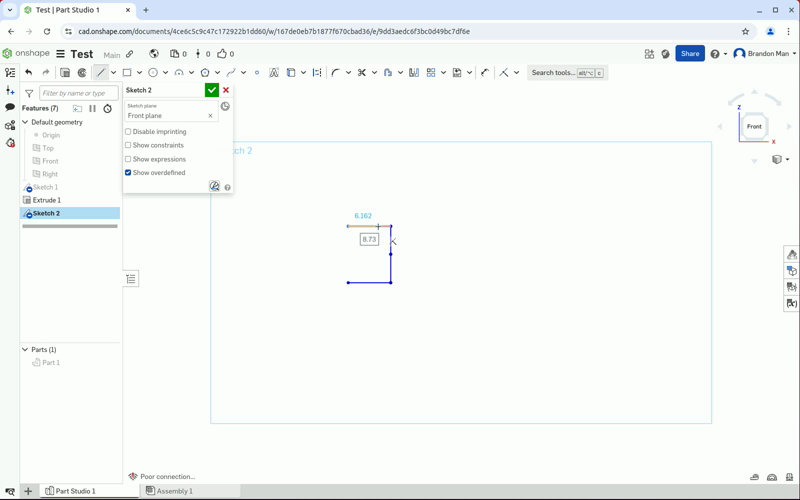
mouse_move(348, 282)
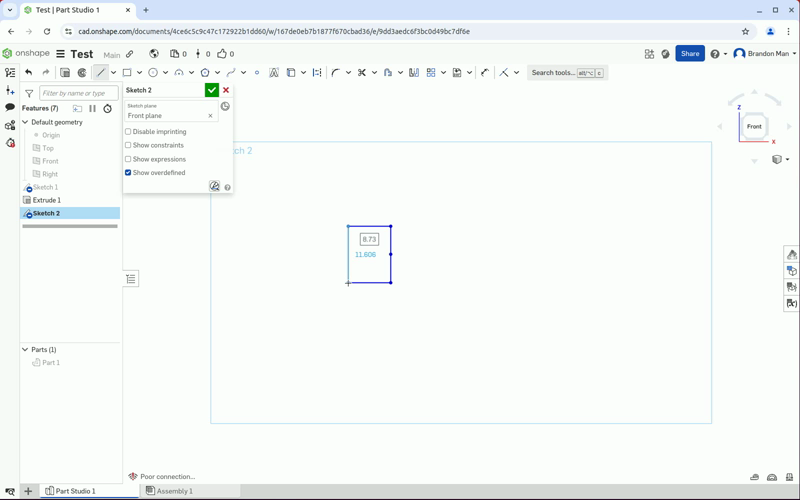
key_up(shift)
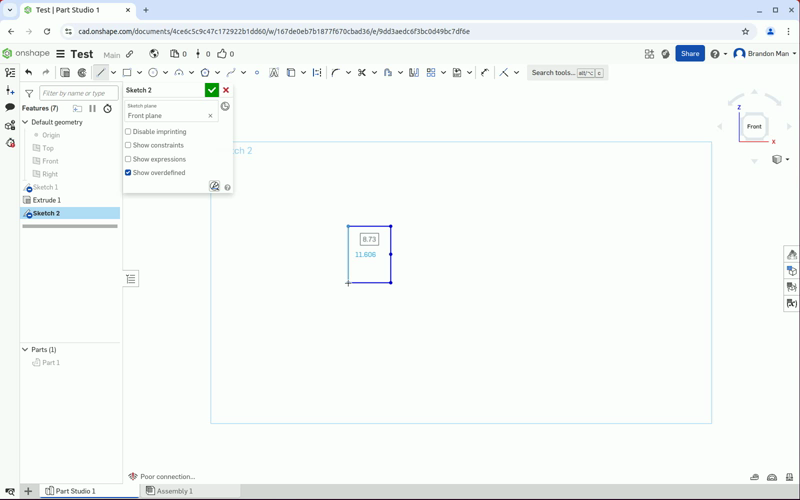
click(348, 282)
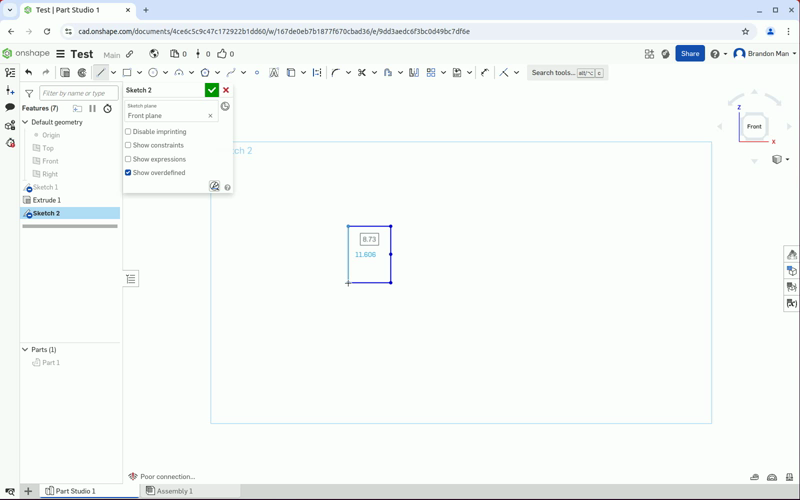
key(esc)
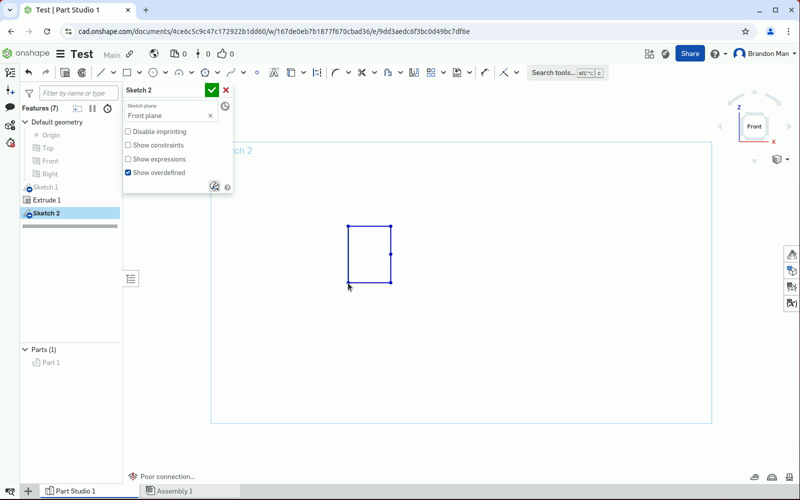
mouse_move(359, 252)
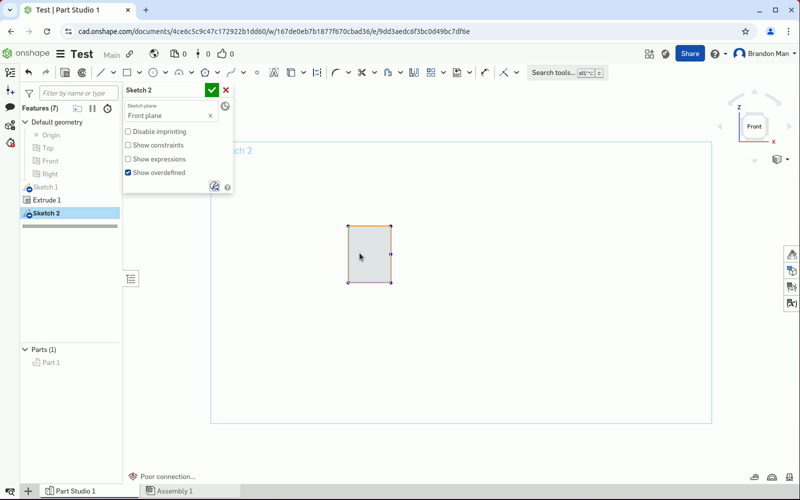
click(359, 252)
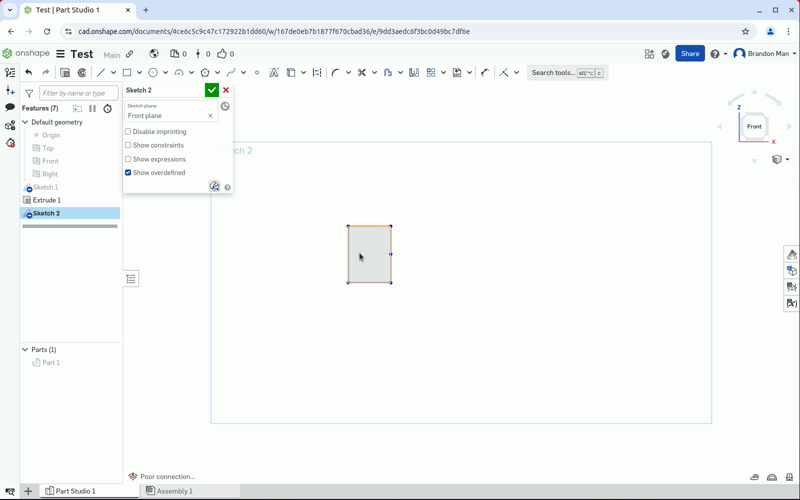
mouse_move(73, 352)
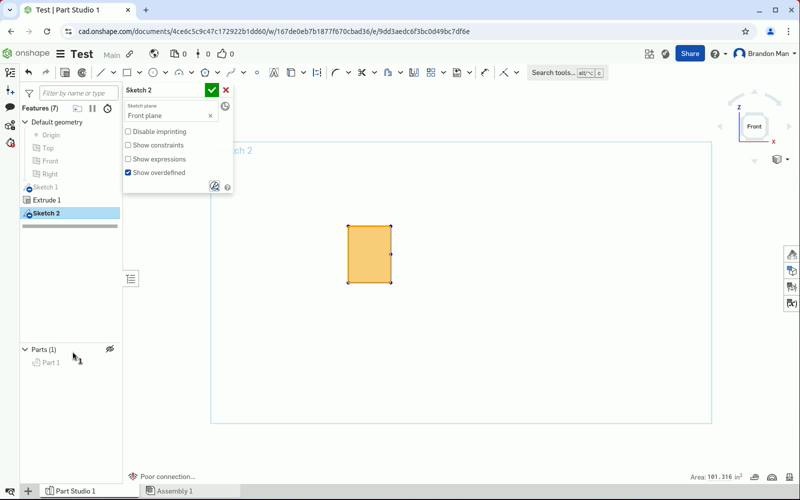
key(shift+y)
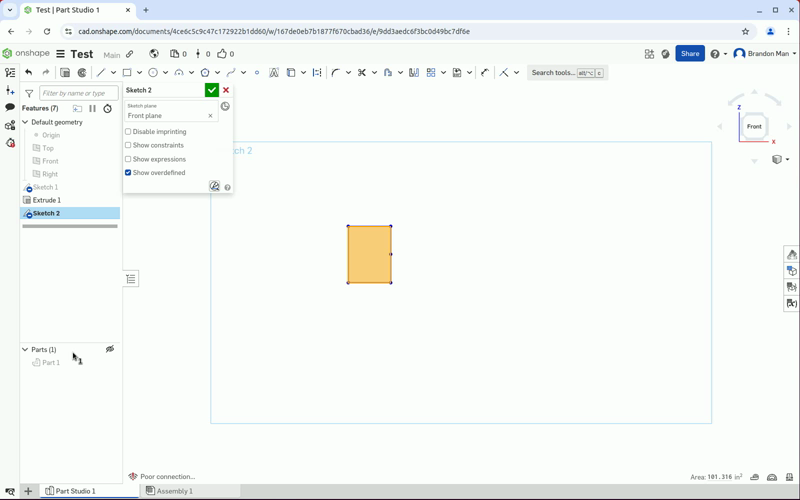
key(shift+e)
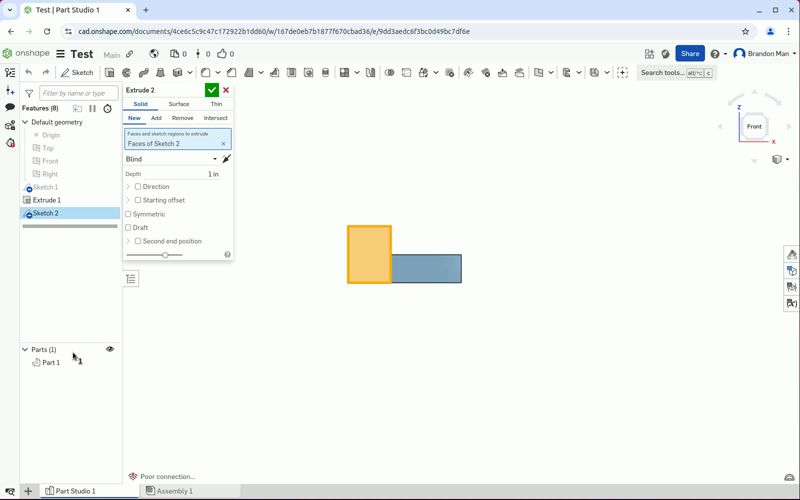
mouse_move(143, 106)
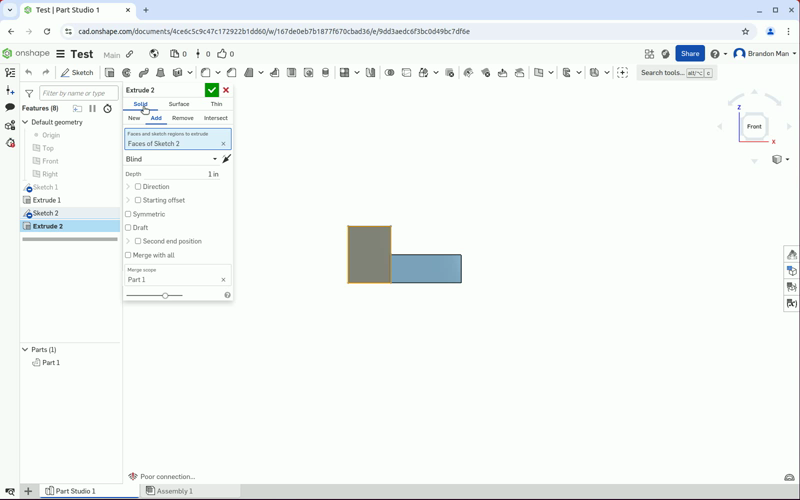
click(143, 106)
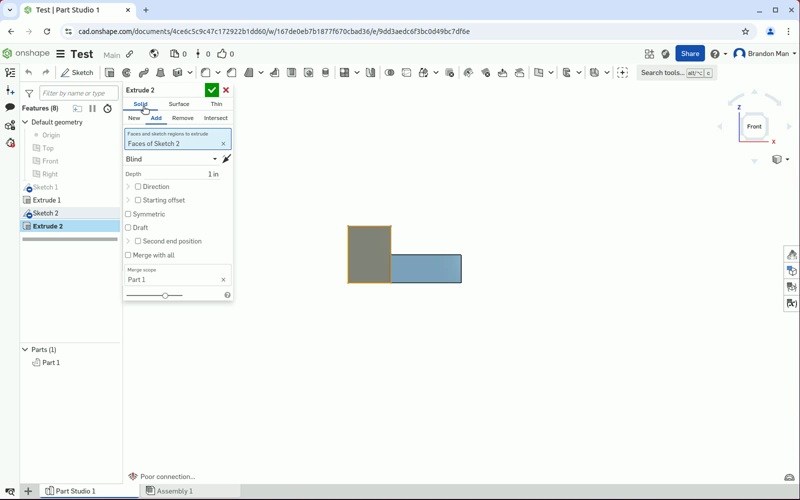
mouse_move(137, 120)
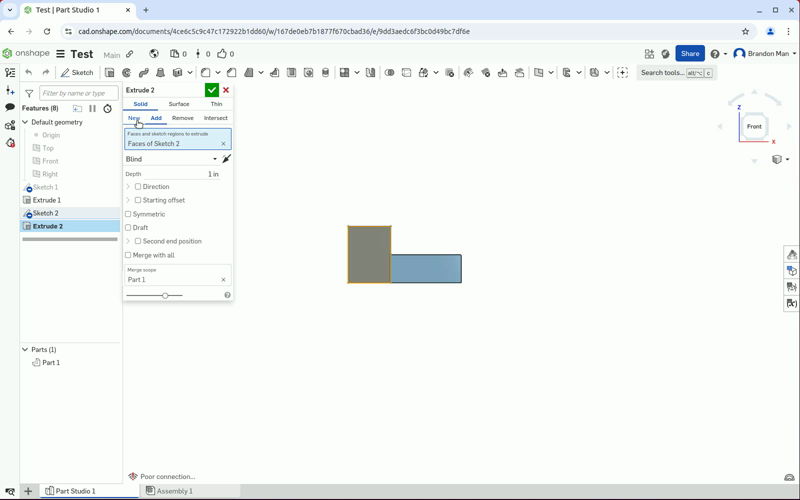
click(137, 120)
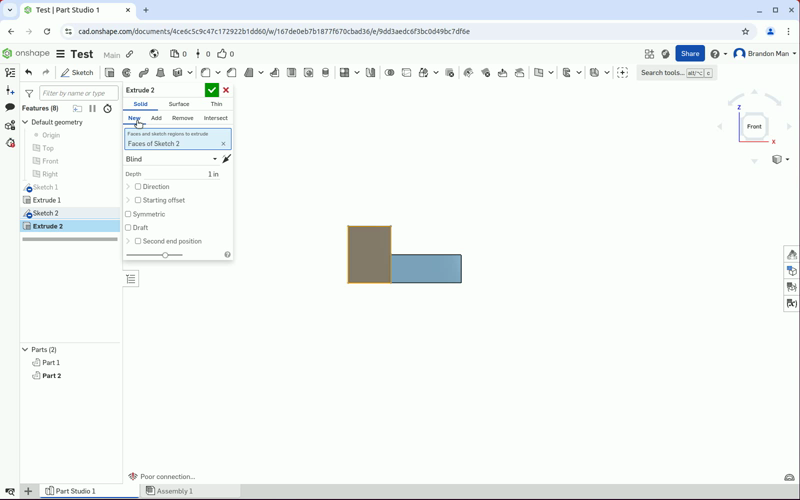
key(tab, 4)
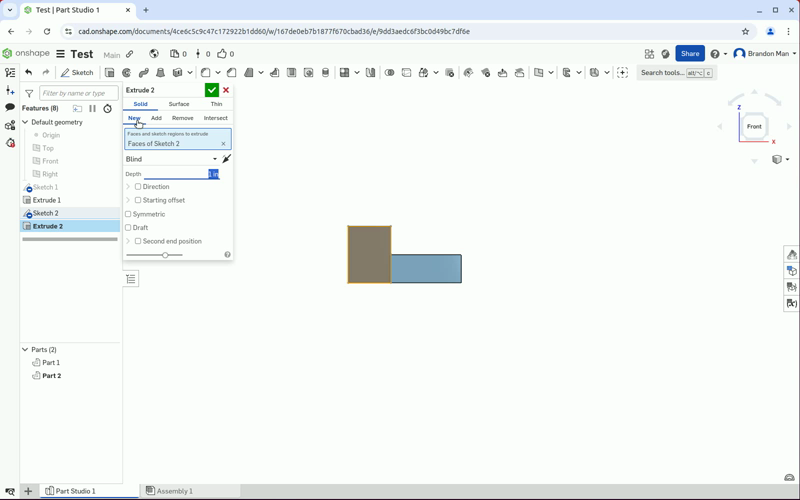
text(11.554)
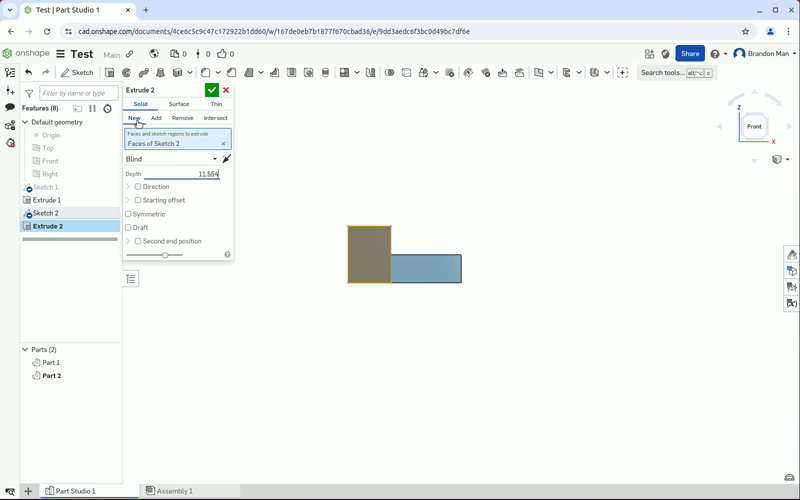
key(enter)
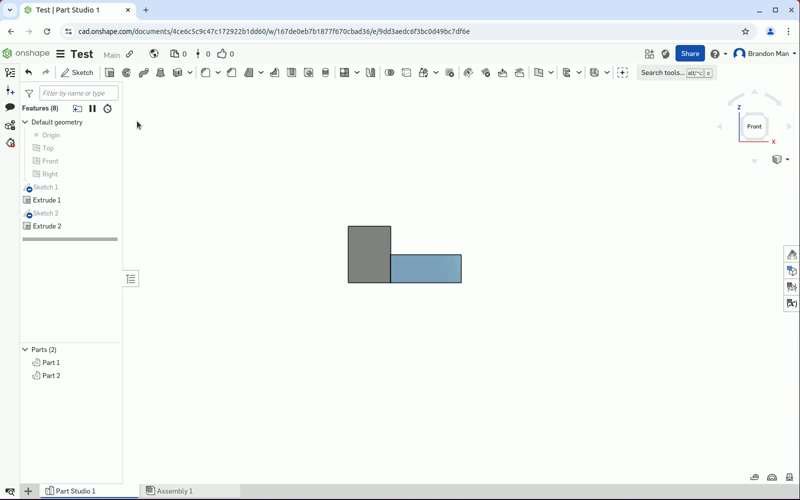
key(shift+h)
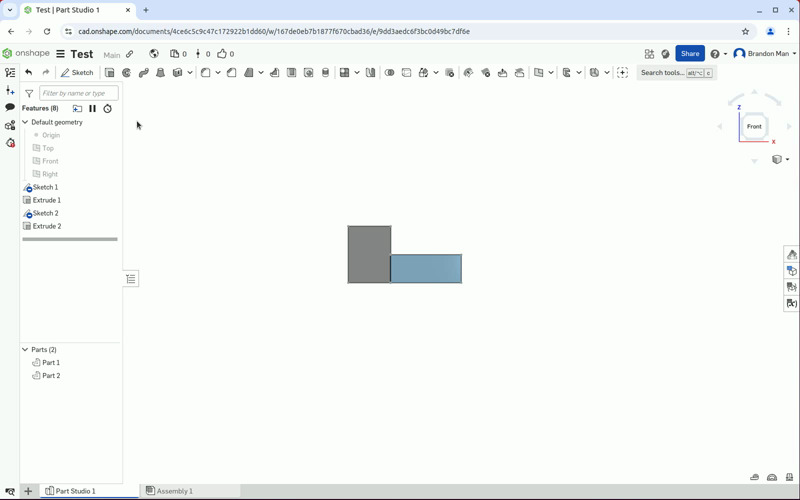
key(shift+h)
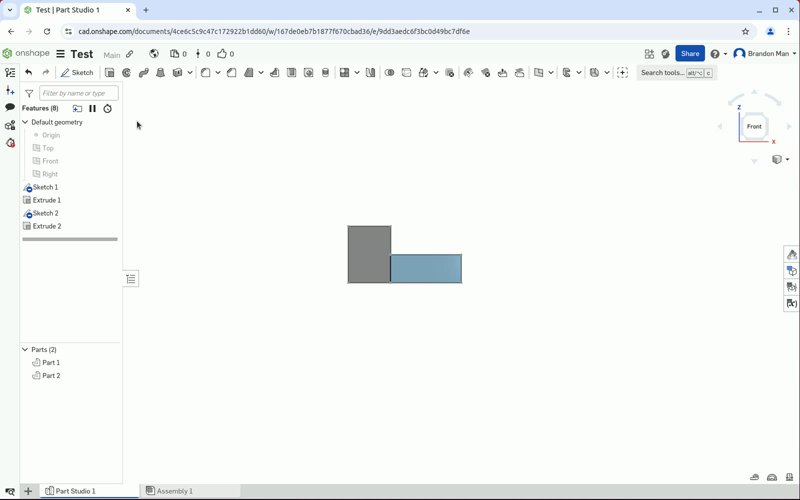
key(shift+7)
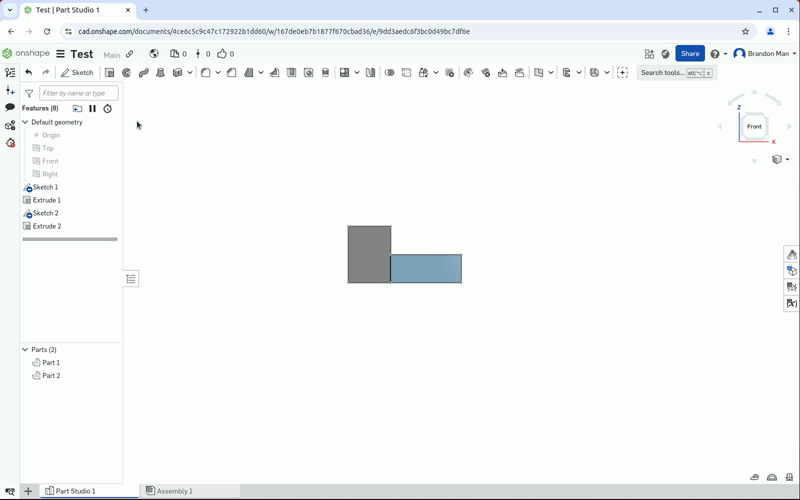
key(left, 2)
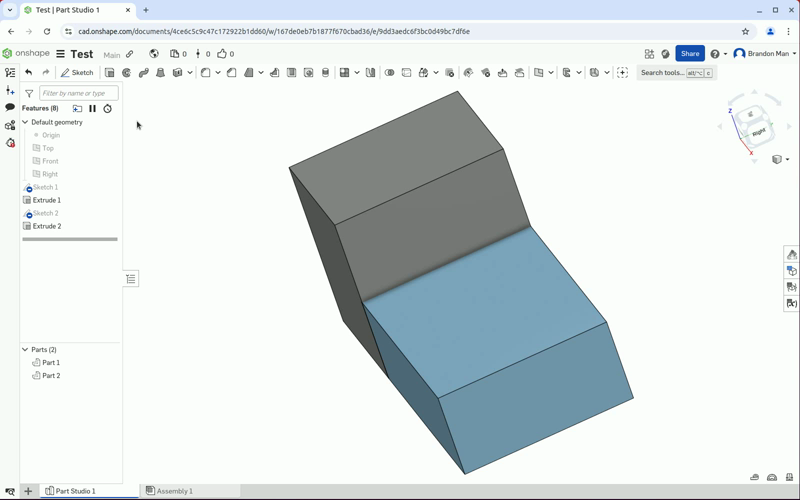
key(down, 2)
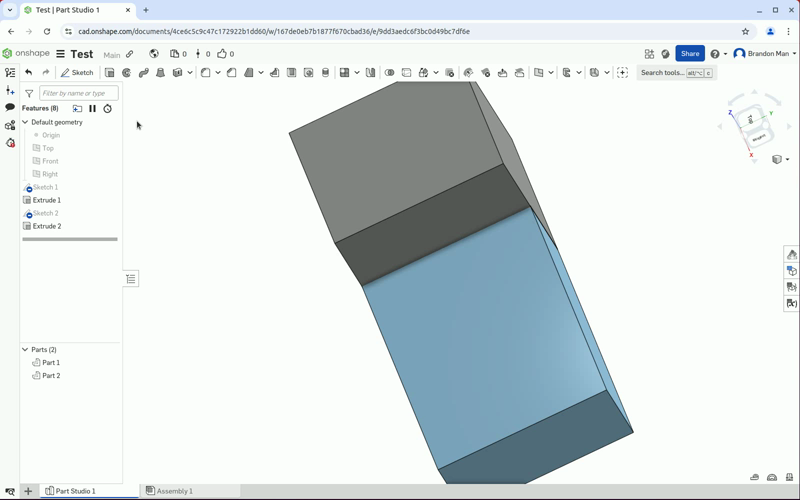
key(up, 2)
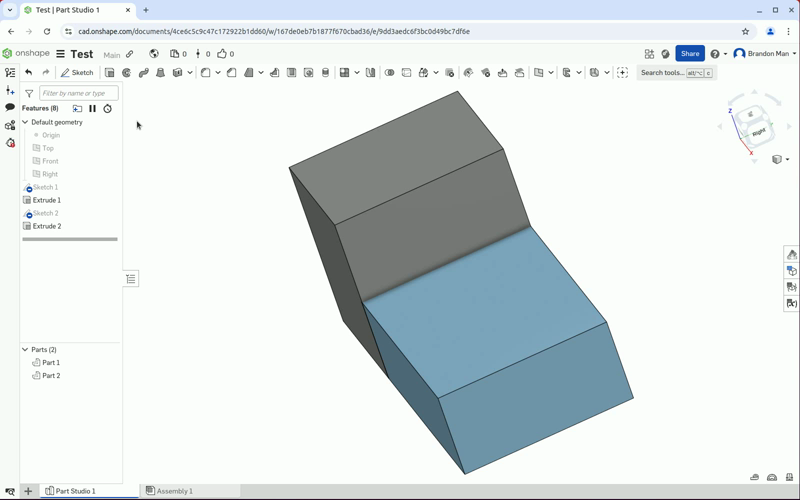
key(right, 2)
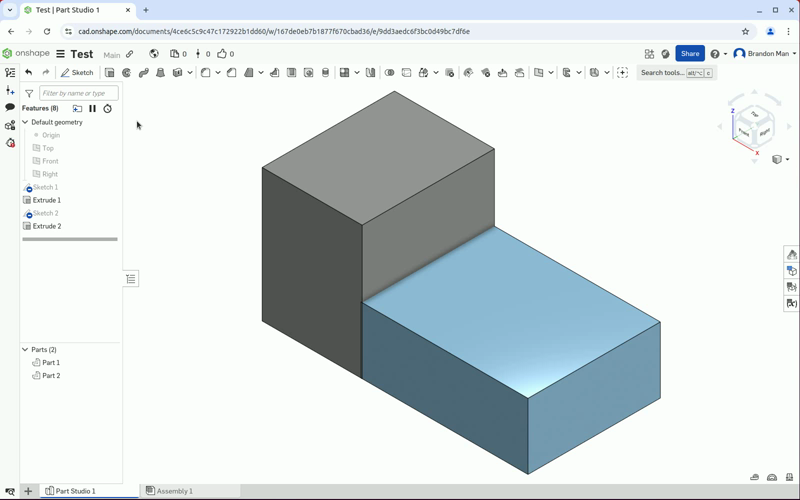
mouse_move(73, 189)
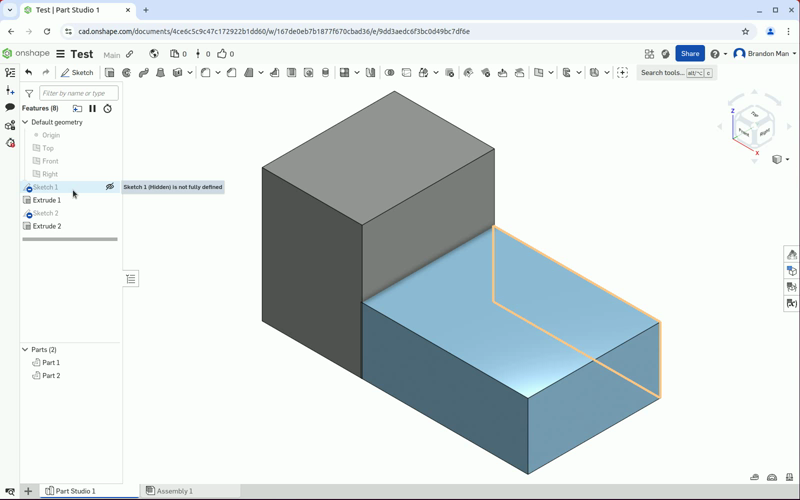
click(73, 189)